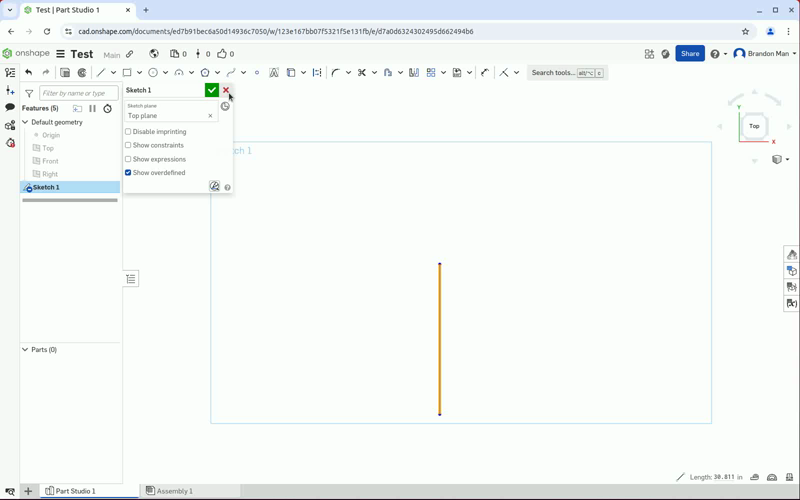
key(shift+h)
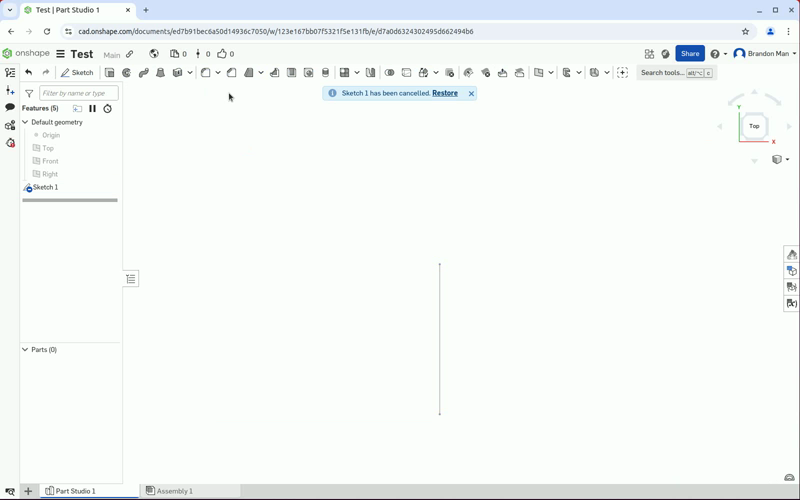
key(shift+s)
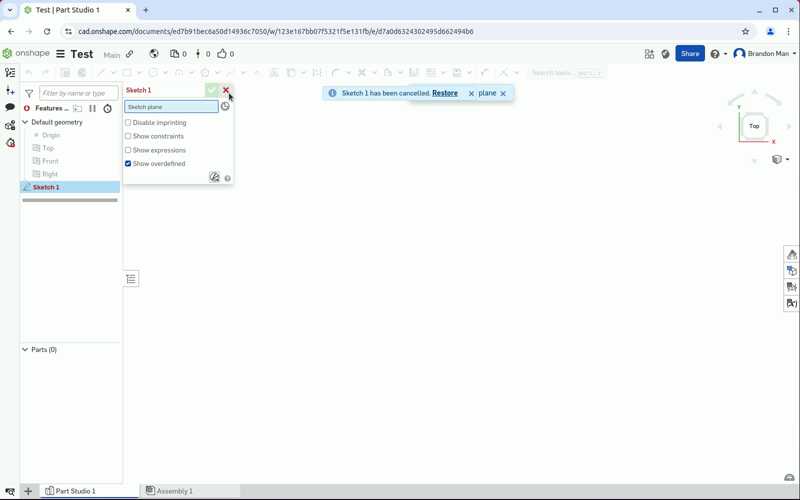
mouse_move(73, 150)
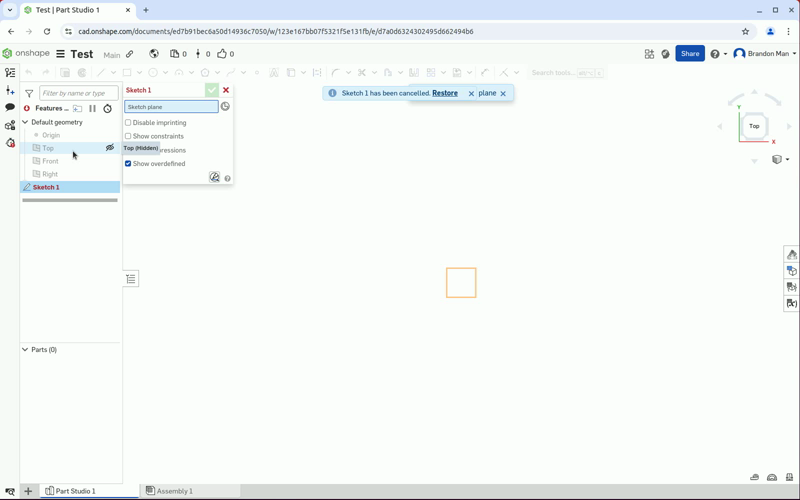
click(73, 150)
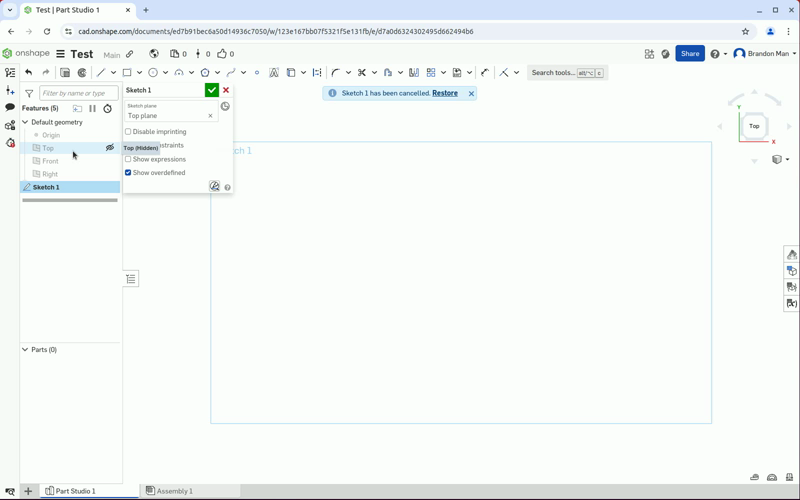
mouse_move(73, 352)
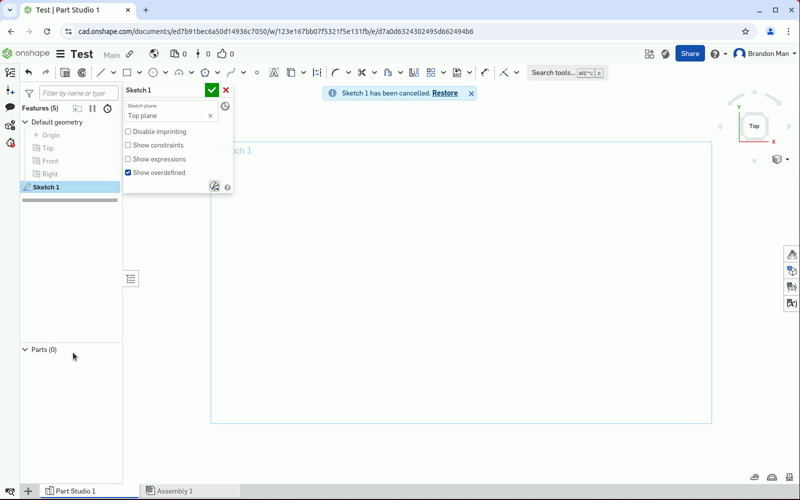
key(y)
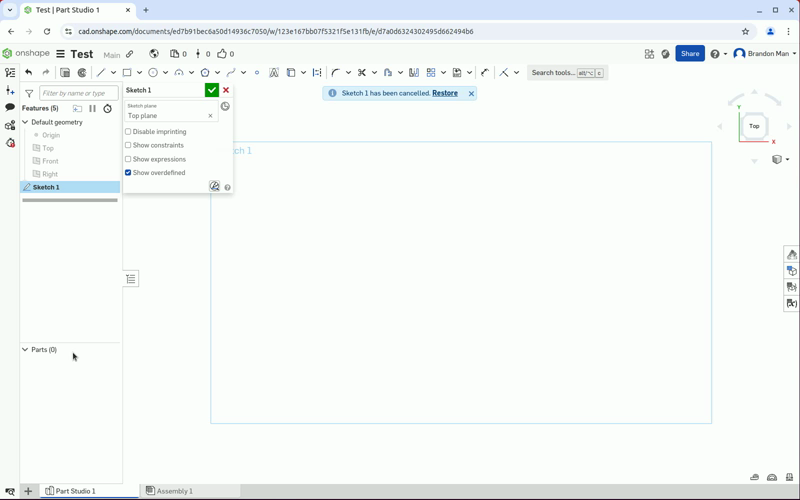
key(l)
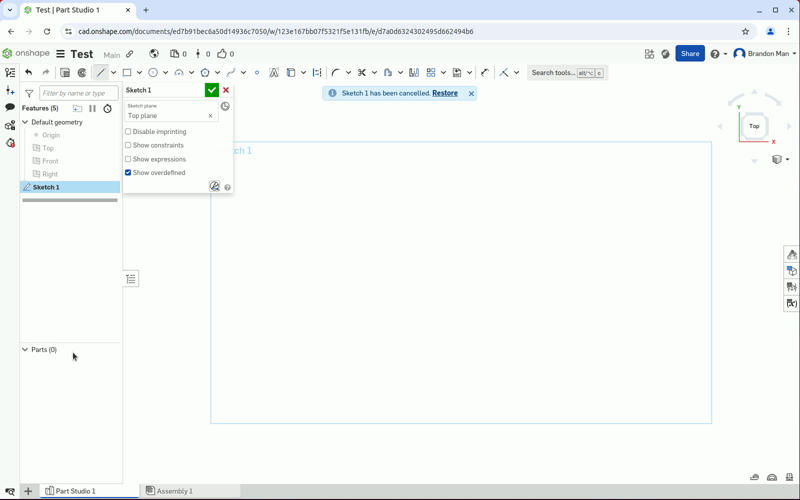
key_down(shift)
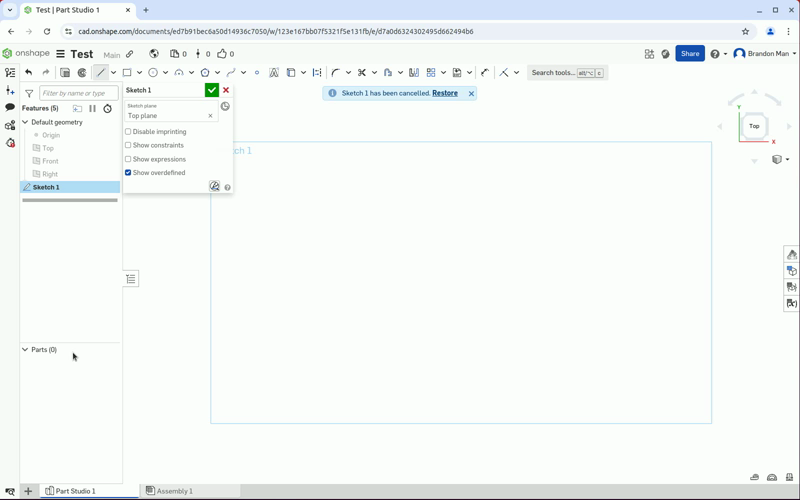
mouse_move(460, 282)
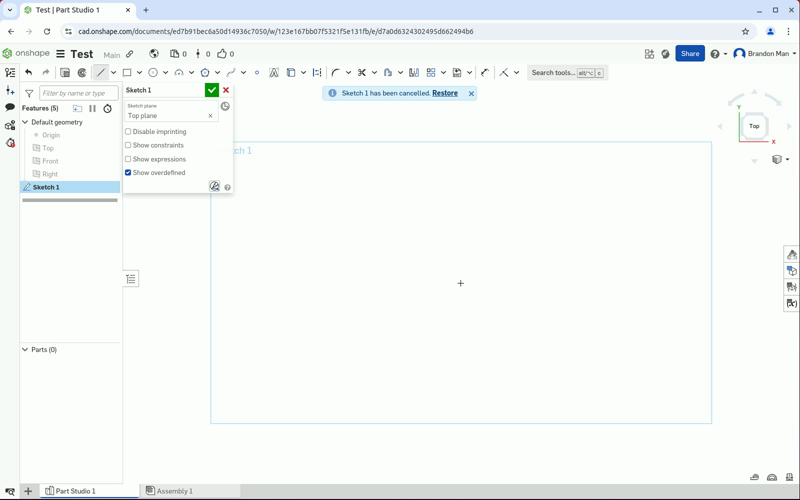
click(460, 282)
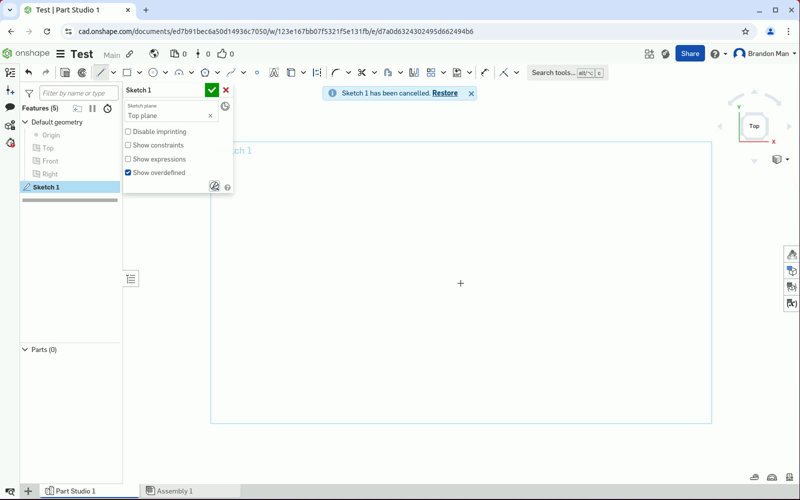
key_up(shift)
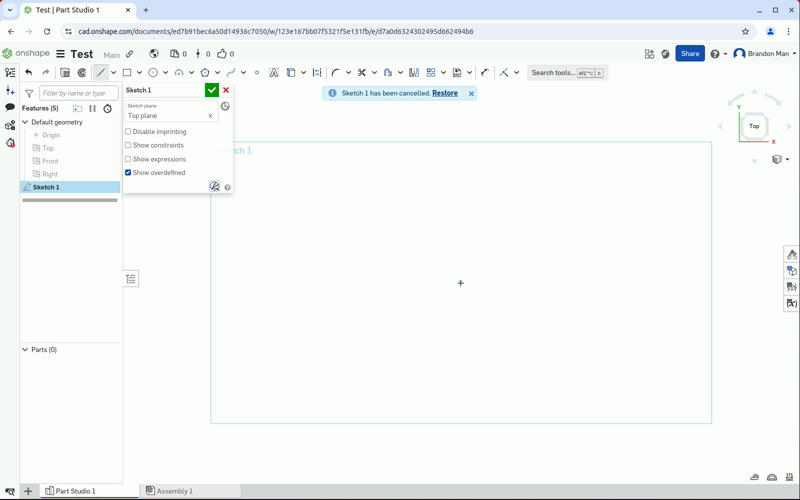
key_down(shift)
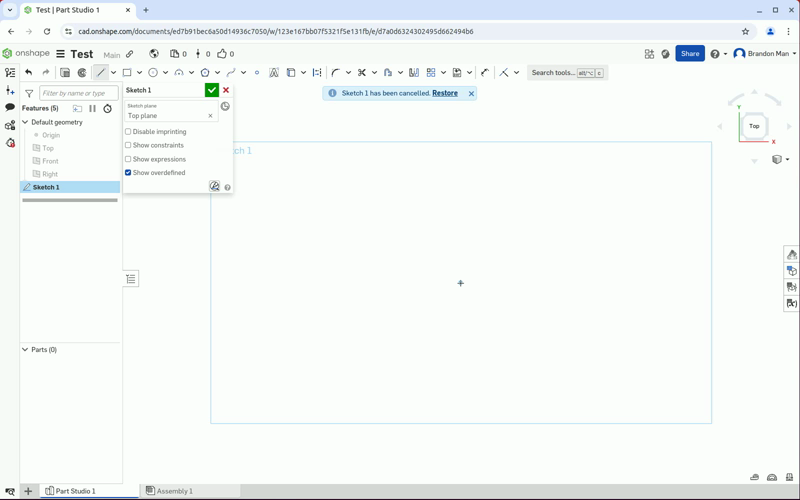
mouse_move(573, 282)
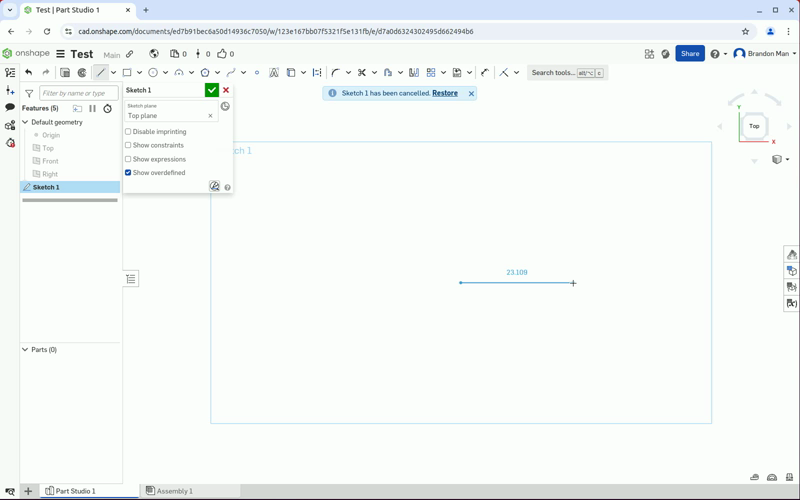
click(573, 282)
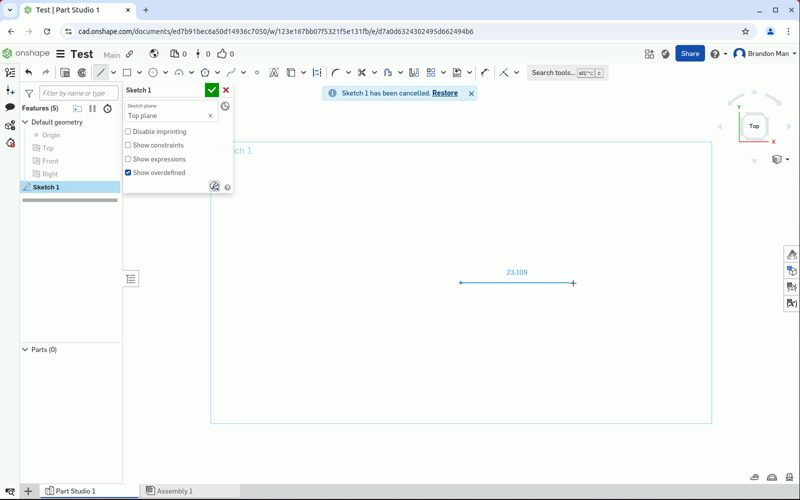
key_up(shift)
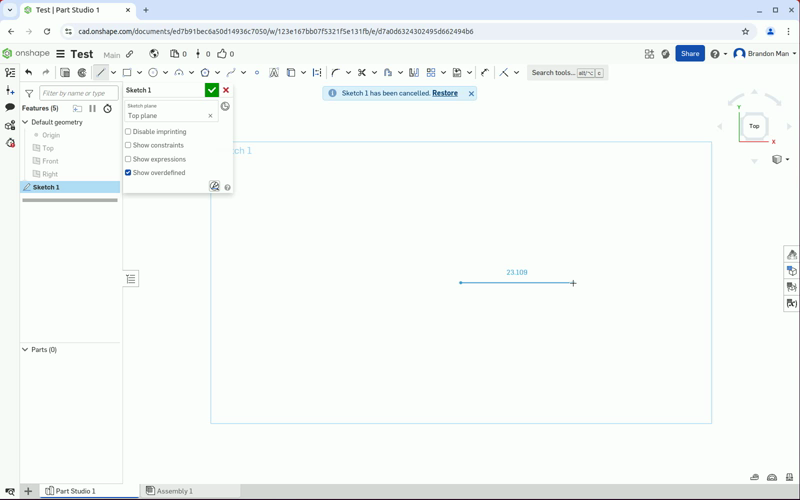
key_down(shift)
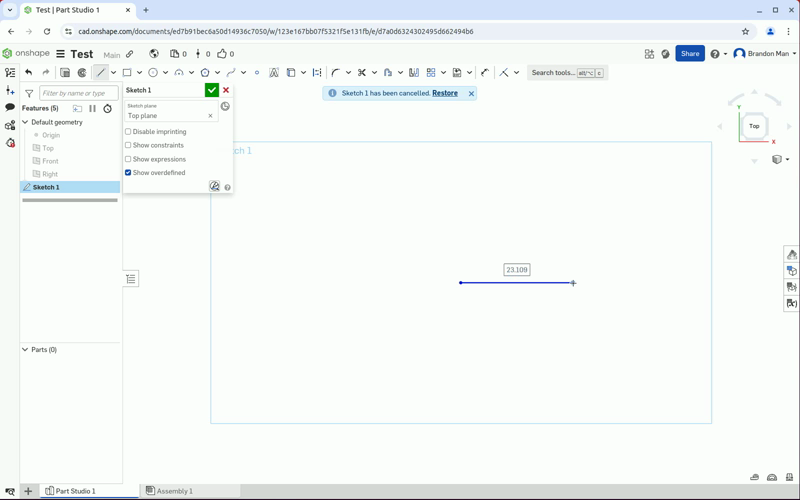
mouse_move(573, 208)
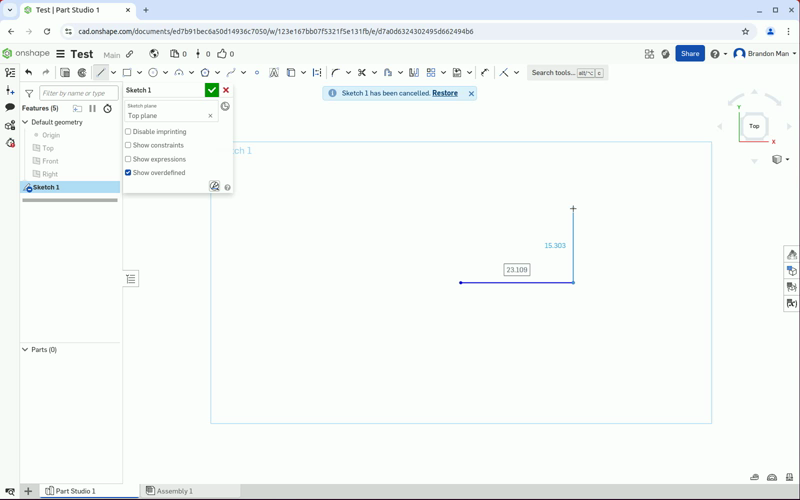
click(573, 208)
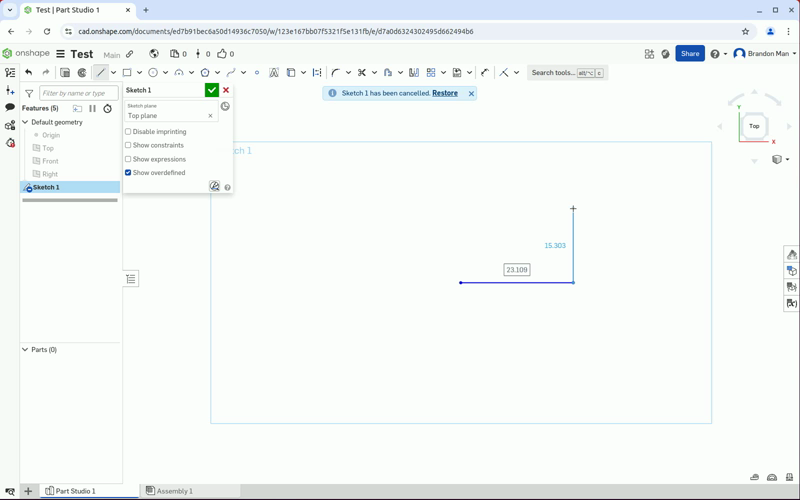
key_up(shift)
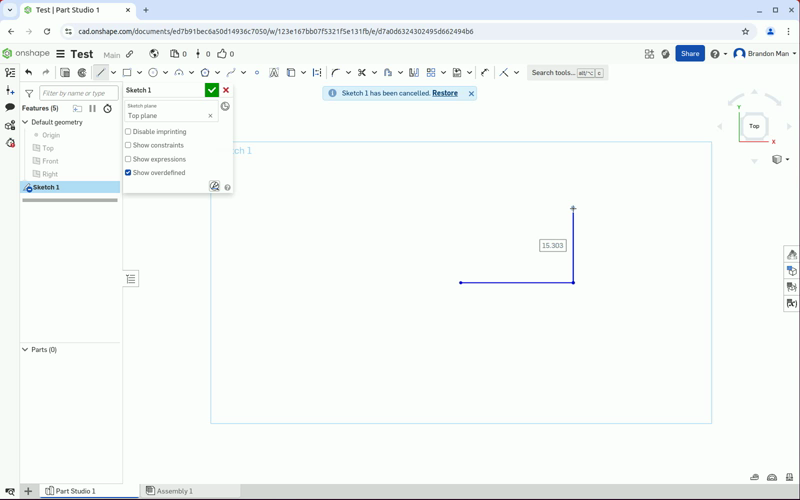
key_down(shift)
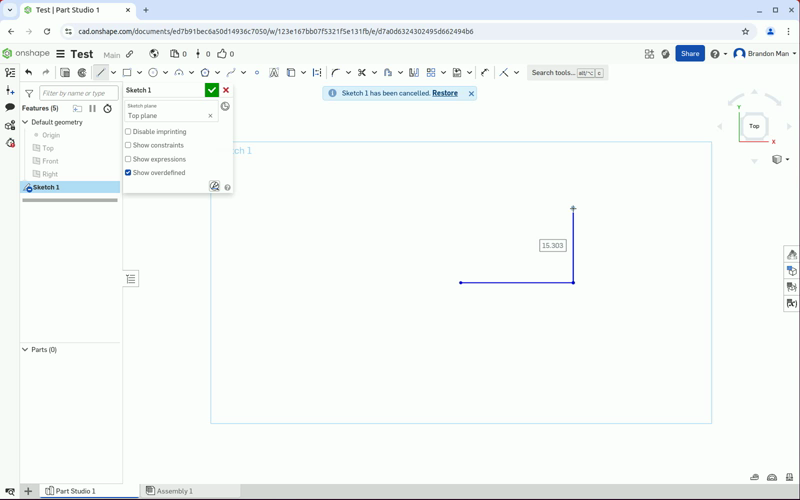
mouse_move(460, 208)
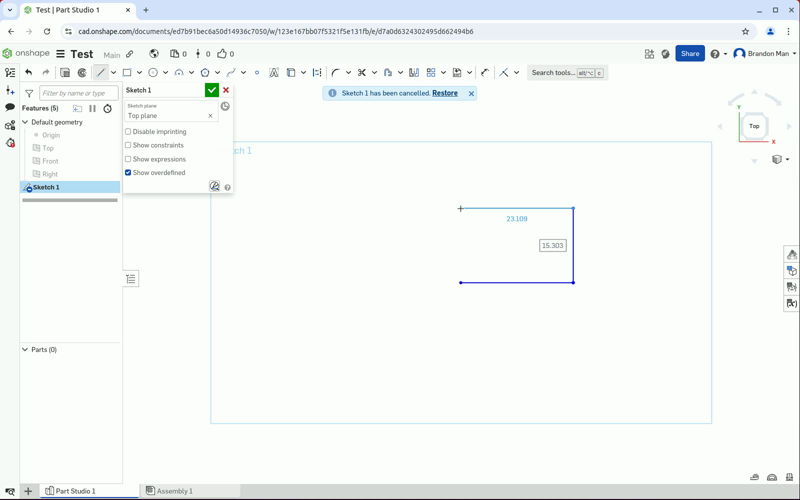
click(460, 208)
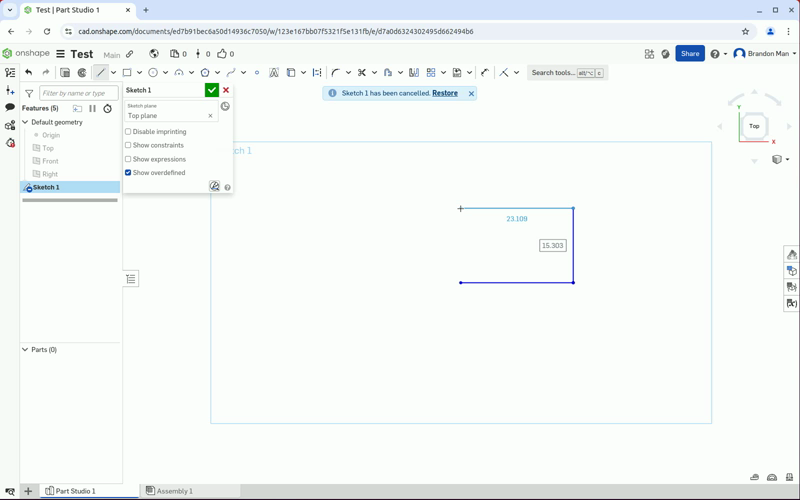
key_up(shift)
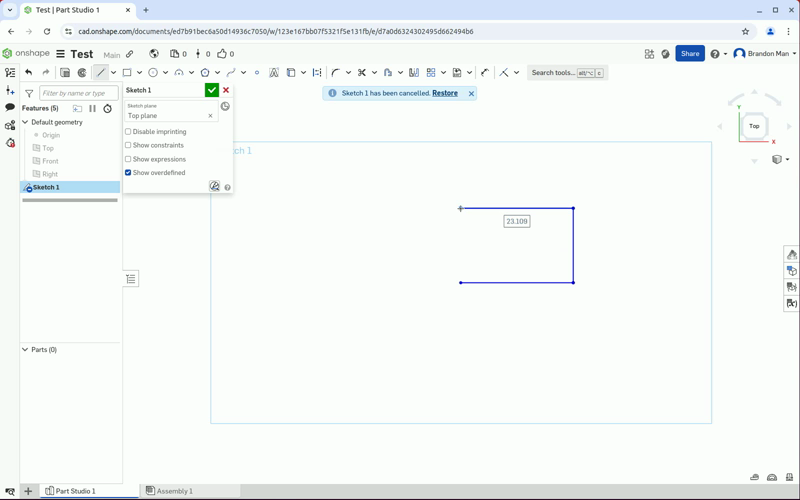
key_down(shift)
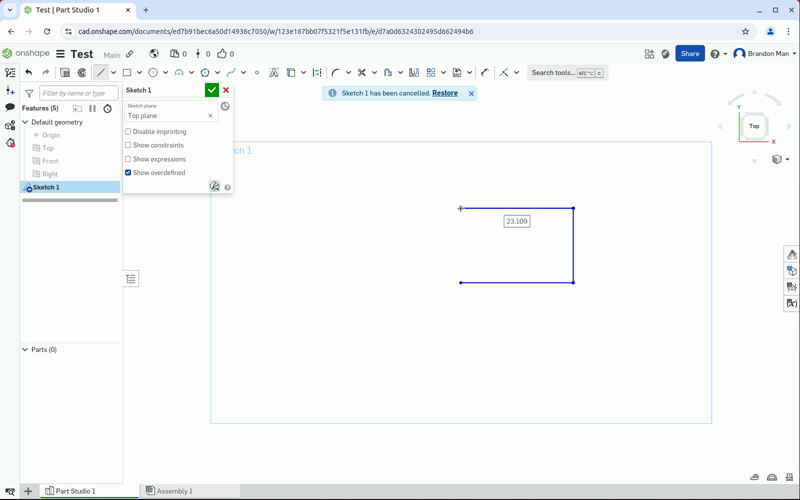
mouse_move(460, 282)
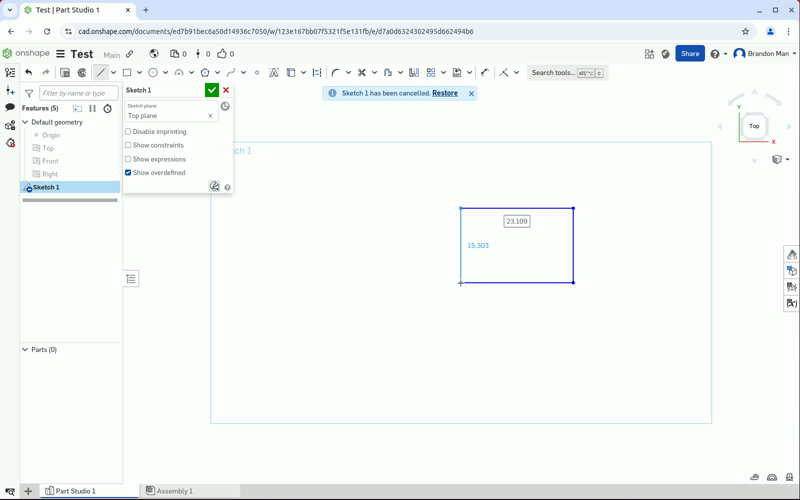
key_up(shift)
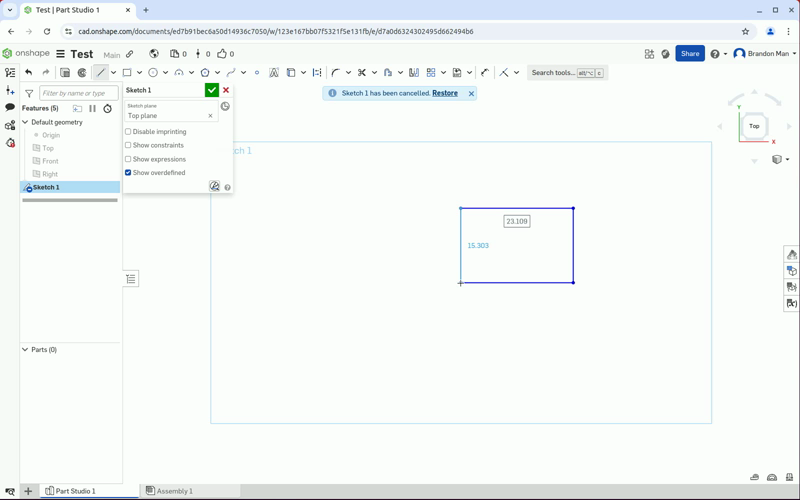
click(460, 282)
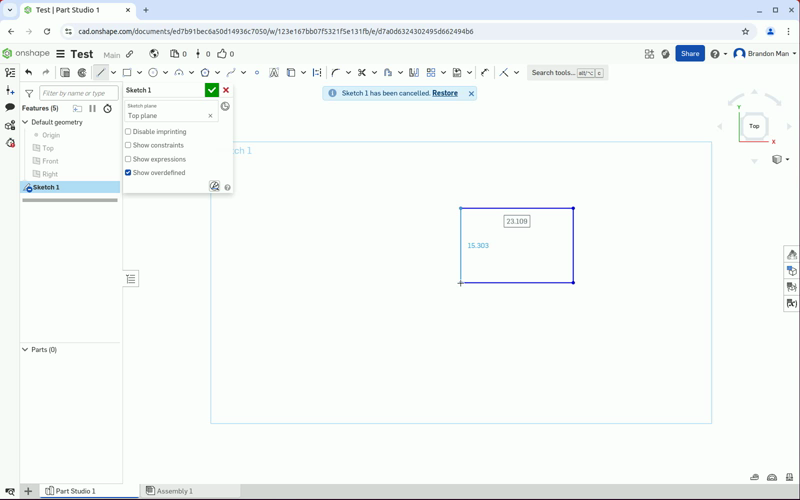
key(esc)
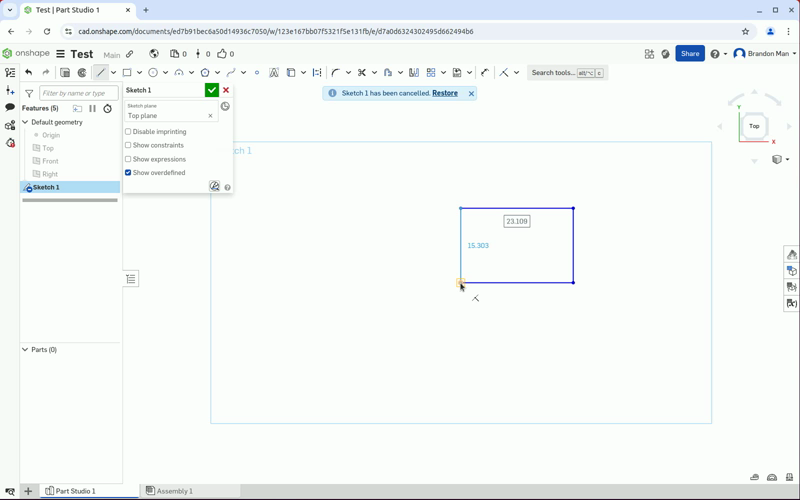
mouse_move(531, 238)
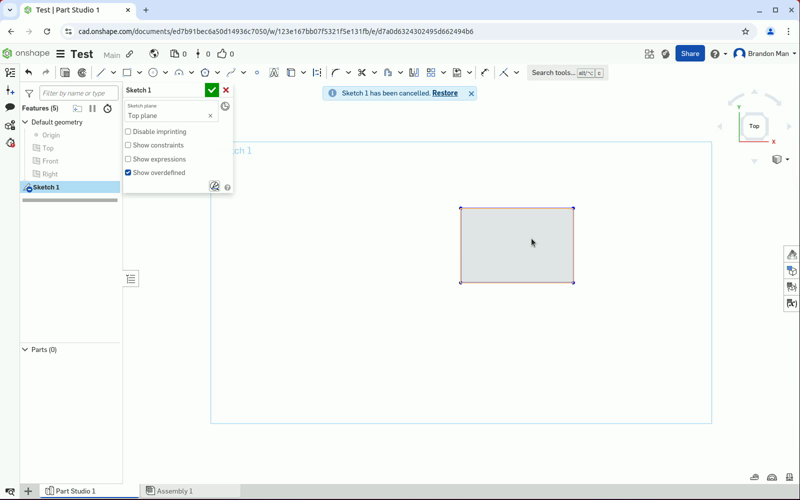
click(531, 238)
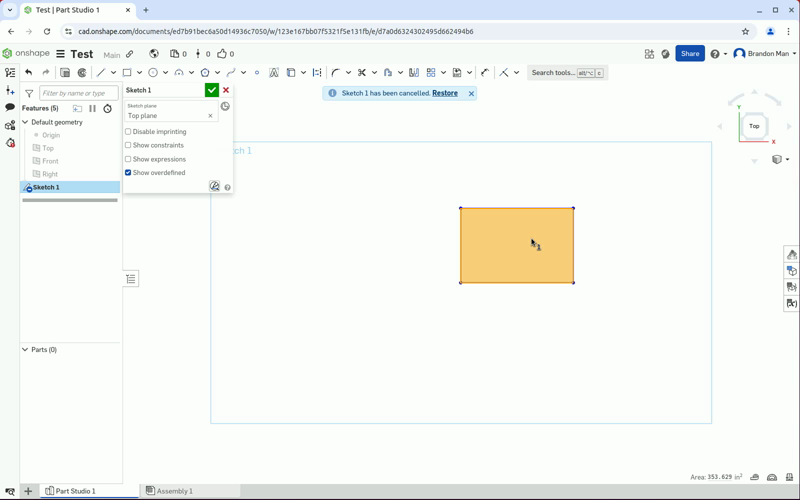
mouse_move(73, 352)
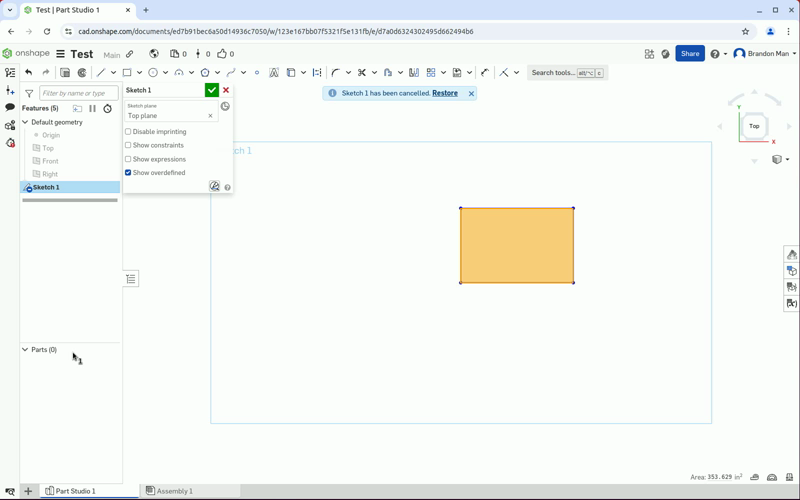
key(shift+y)
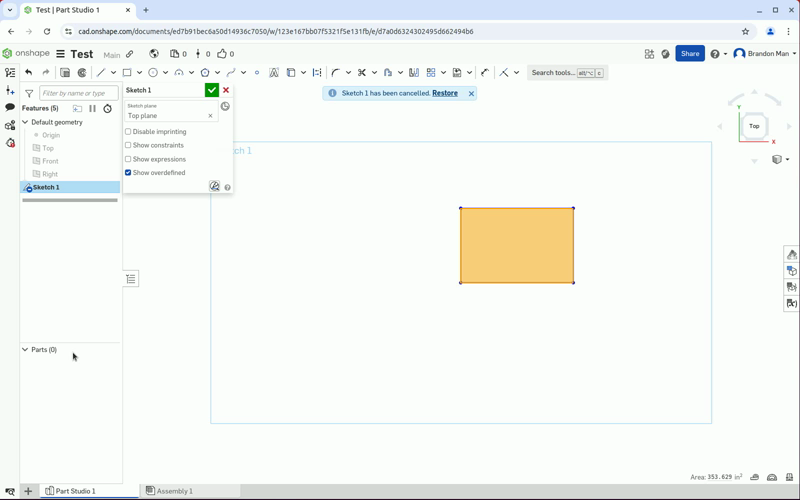
key(shift+e)
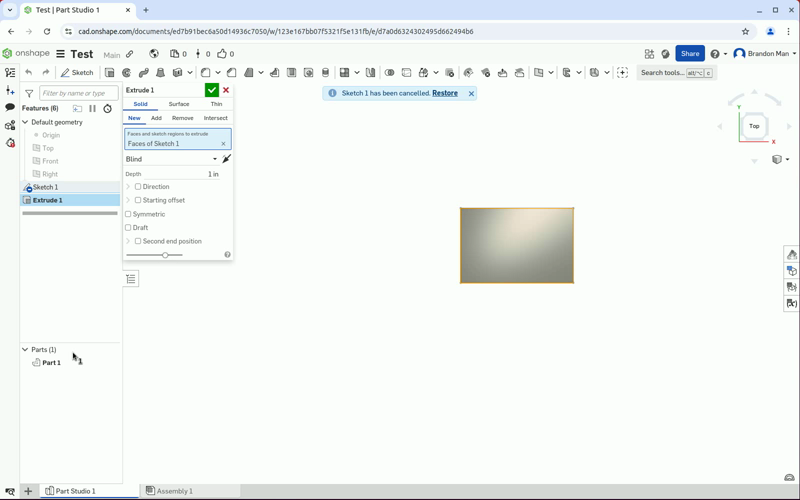
mouse_move(143, 106)
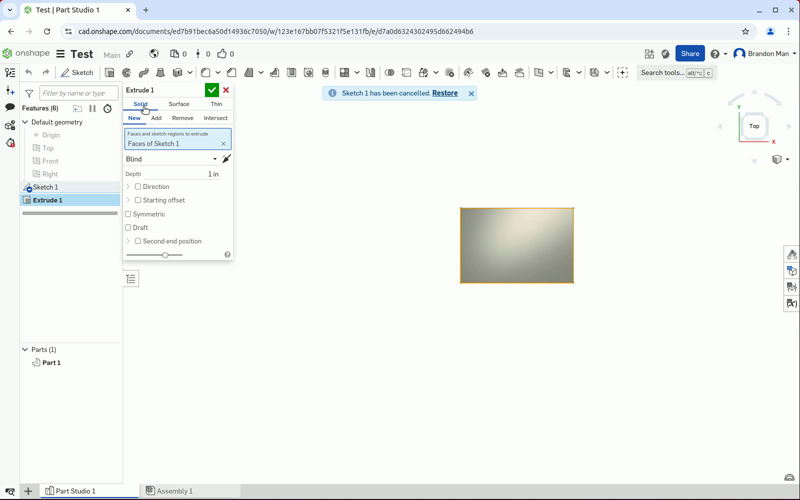
click(143, 106)
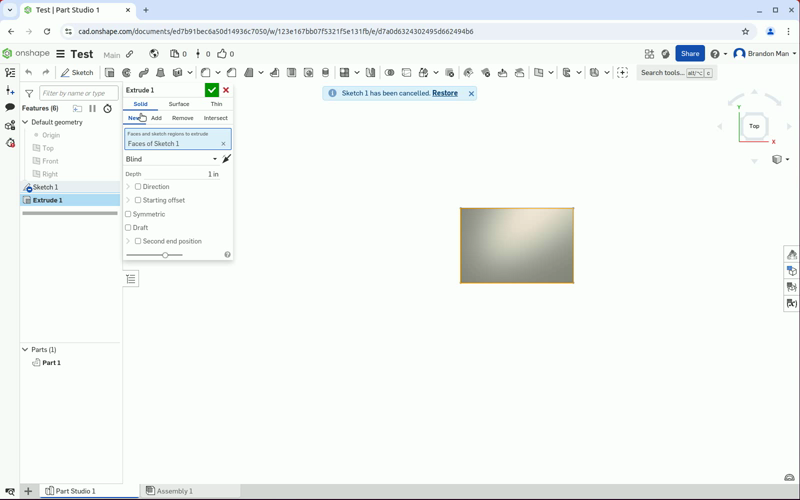
mouse_move(137, 120)
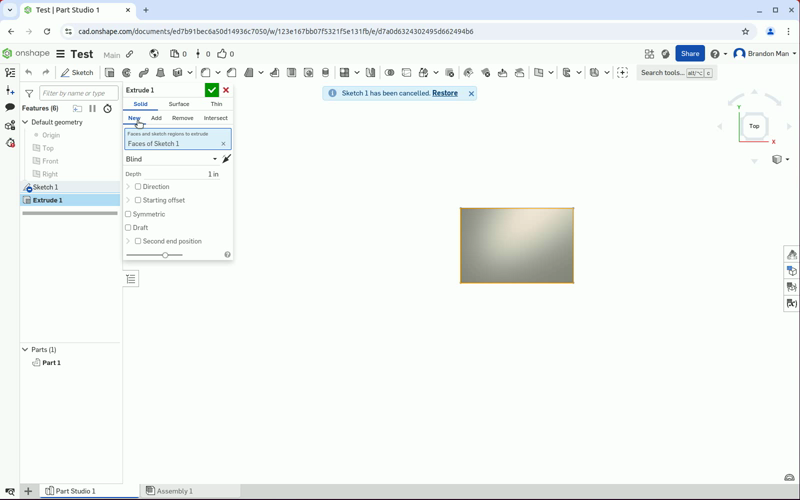
click(137, 120)
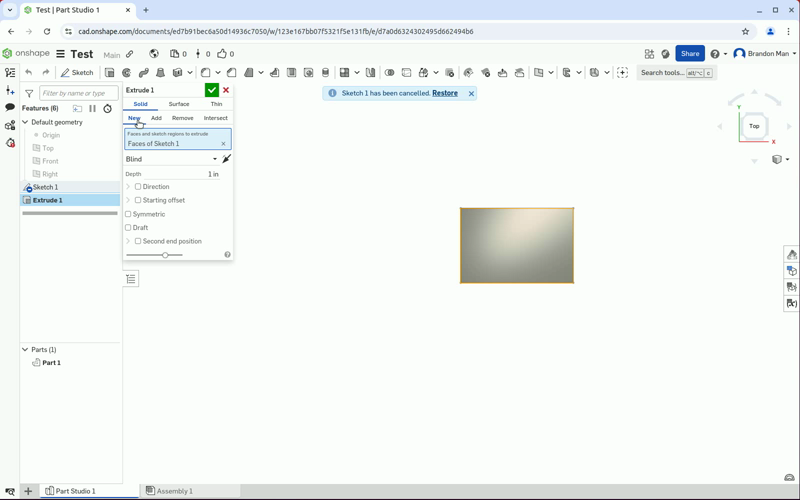
key(tab, 4)
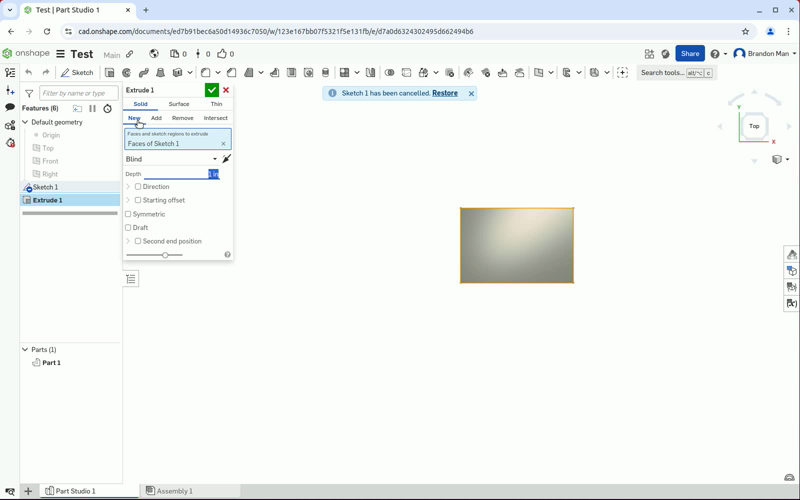
text(-0.241)
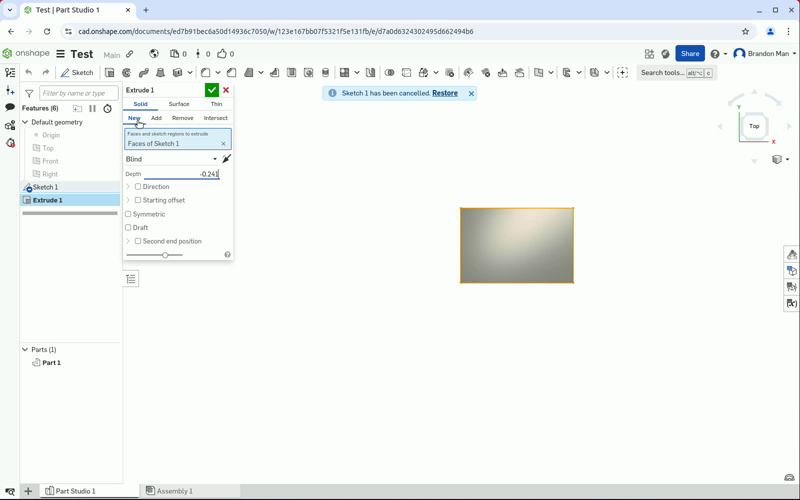
key(enter)
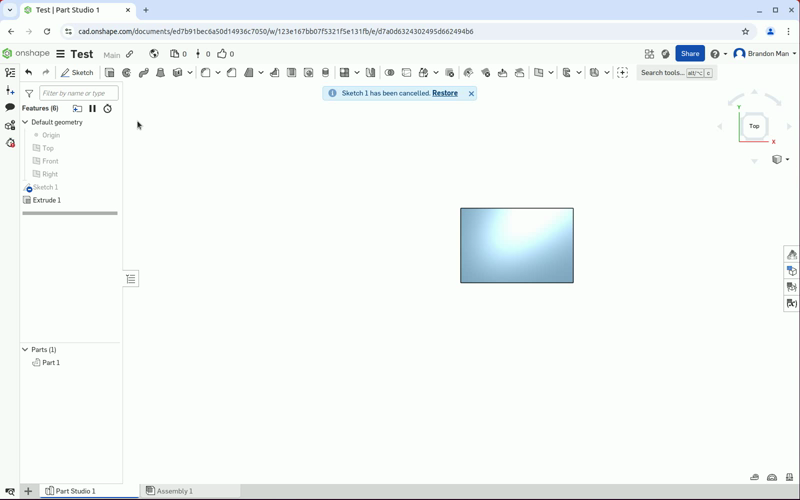
key(shift+h)
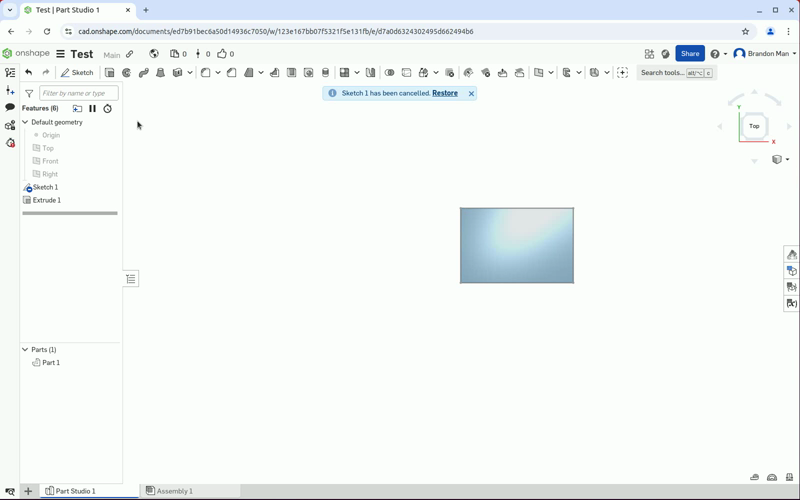
key(shift+h)
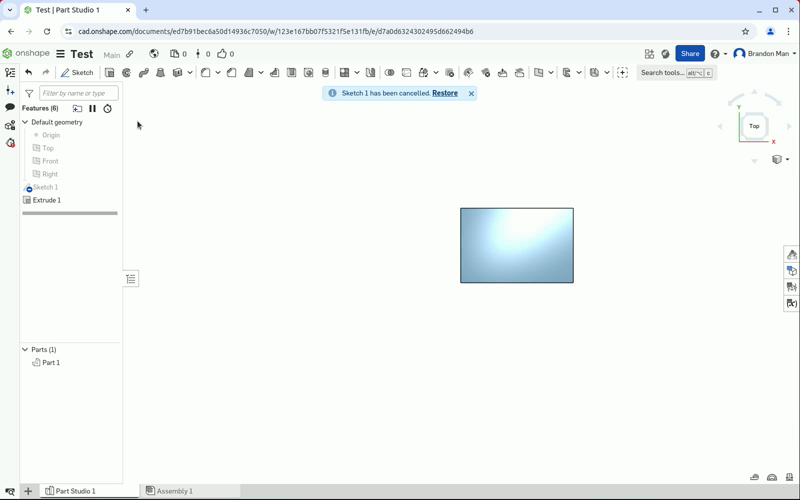
mouse_move(73, 189)
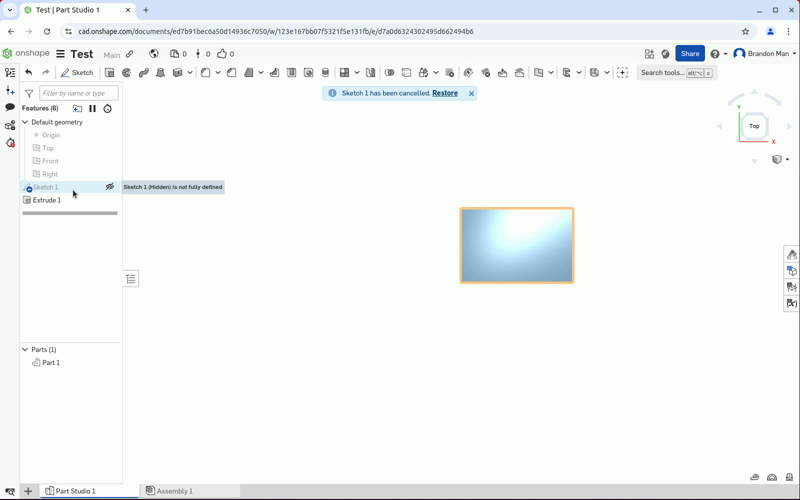
click(73, 189)
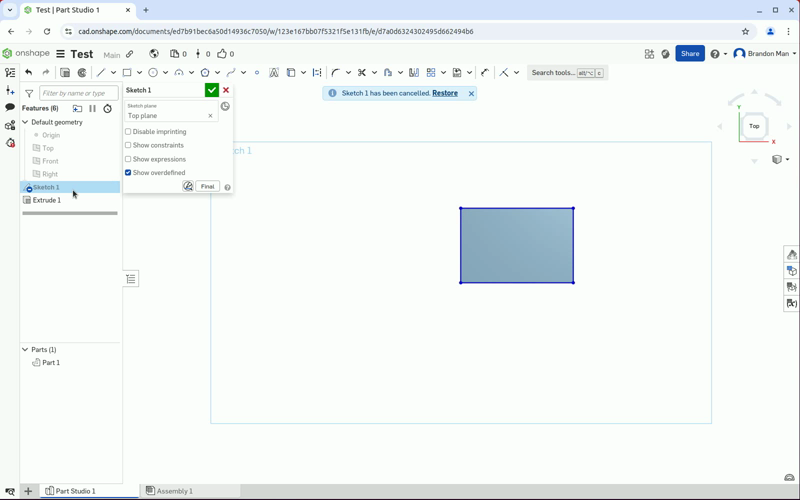
mouse_move(229, 92)
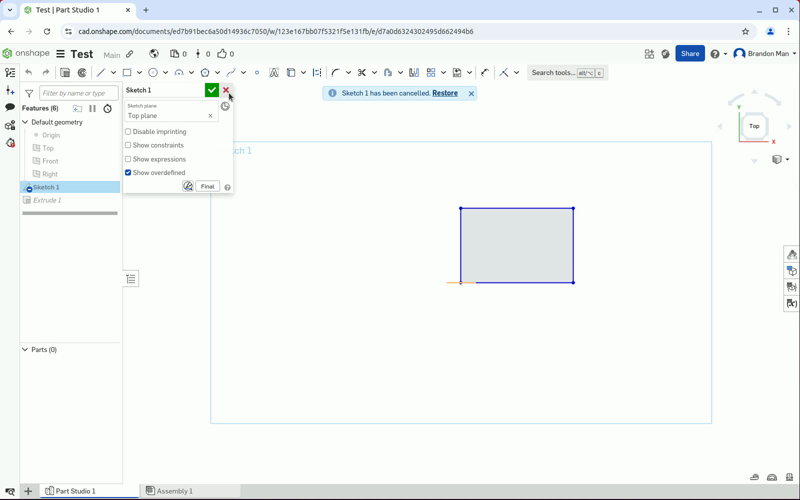
click(229, 92)
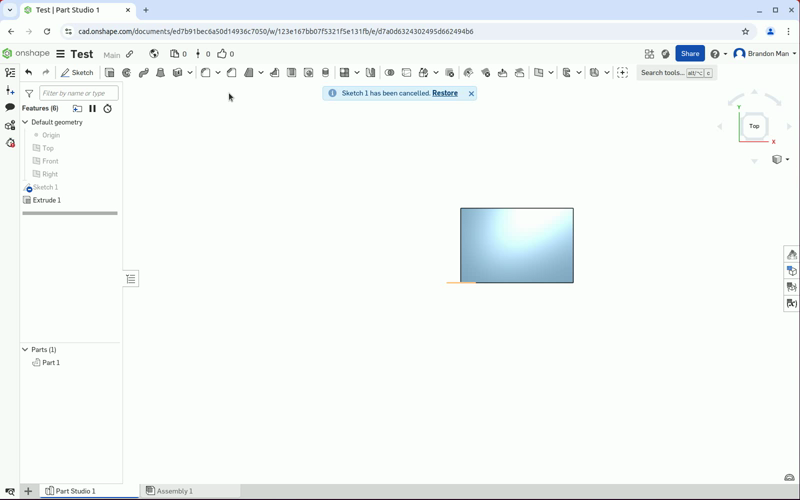
mouse_move(73, 352)
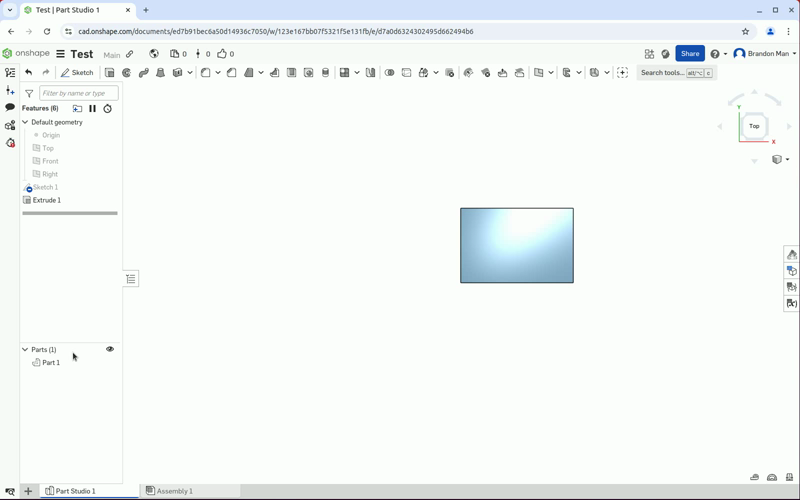
key(y)
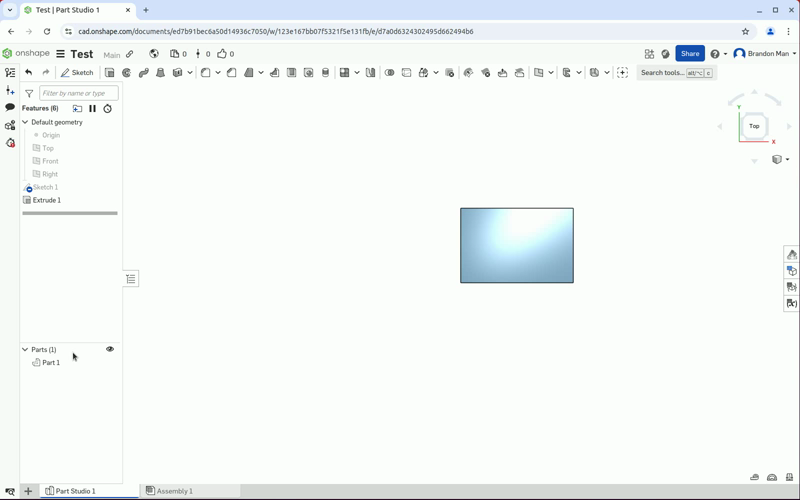
key(shift+p)
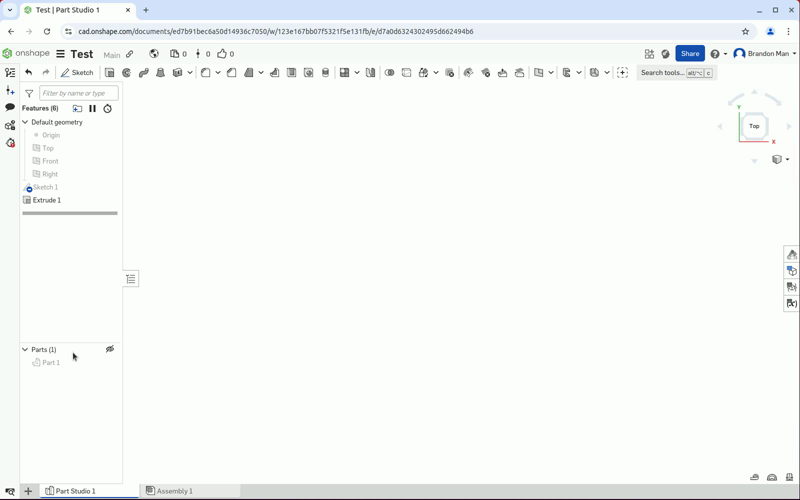
key(space)
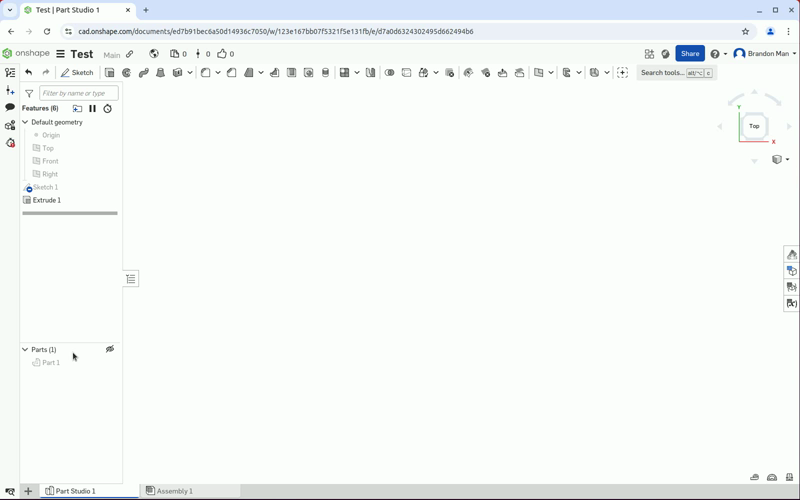
key_down(shift)
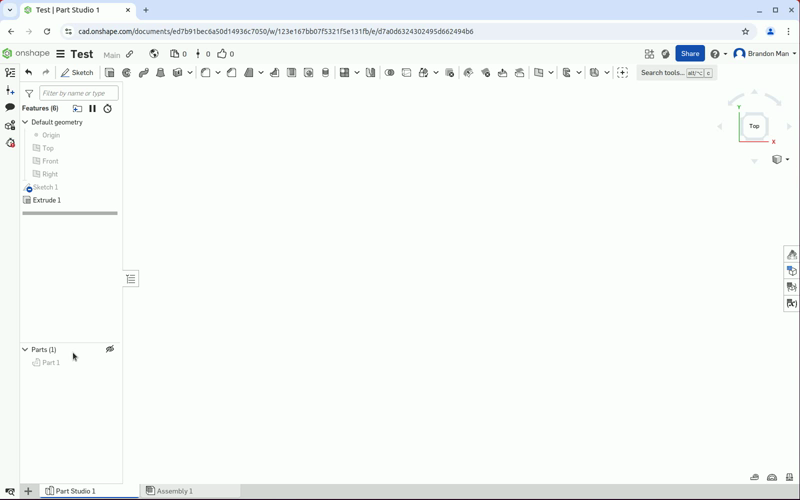
key(up)
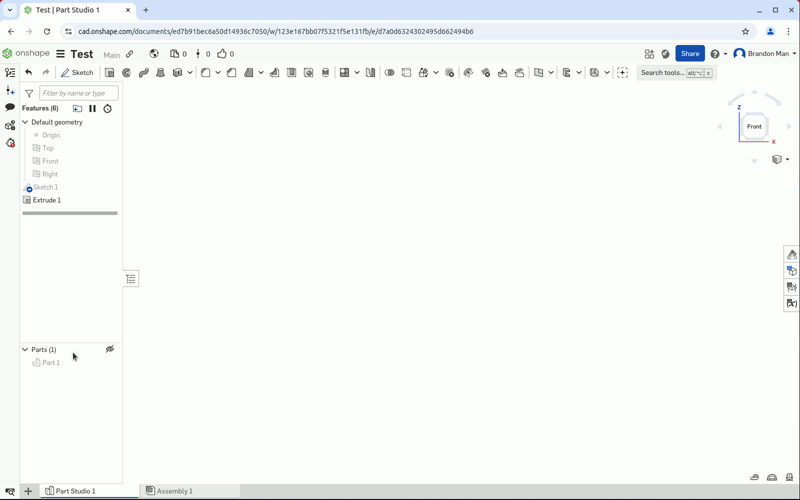
key_up(shift)
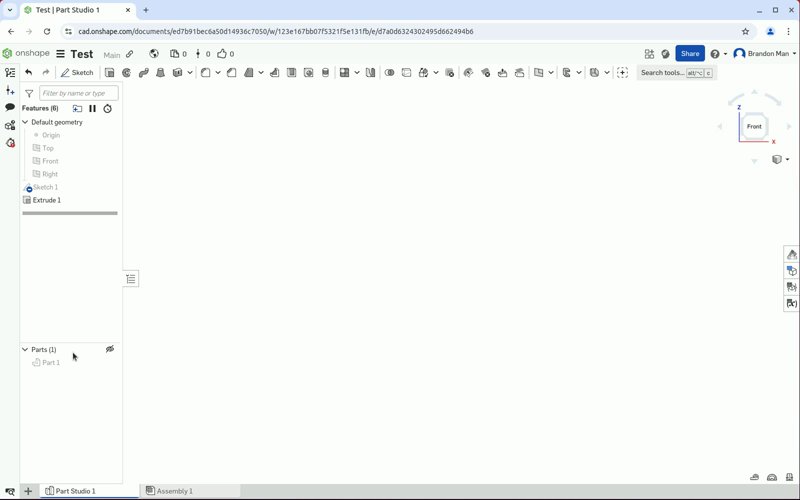
key(space)
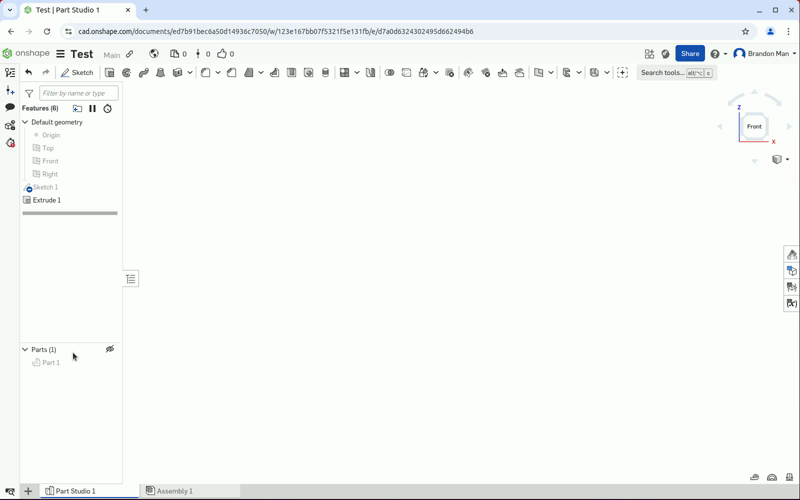
key_down(shift)
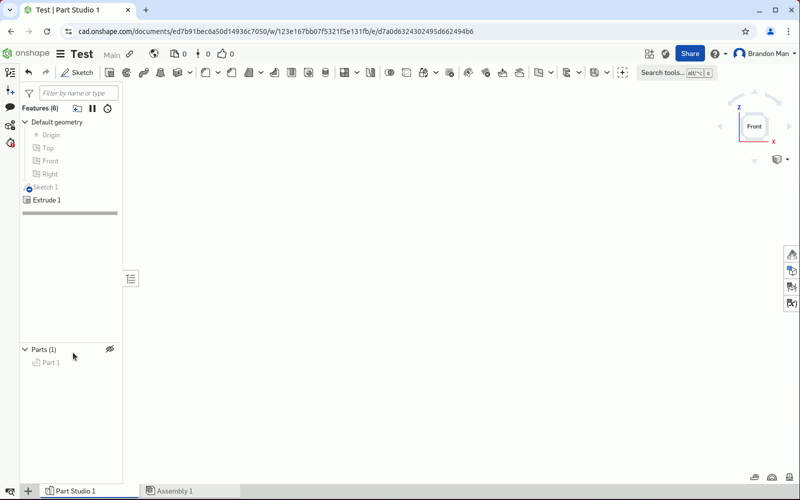
key(left)
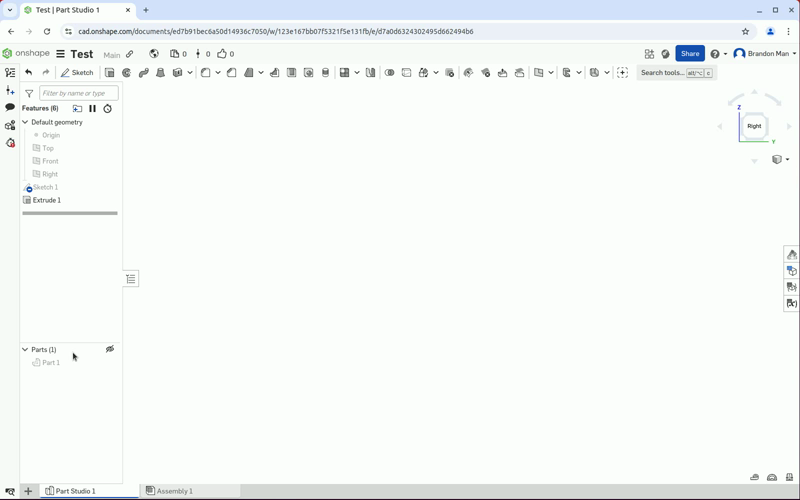
key_up(shift)
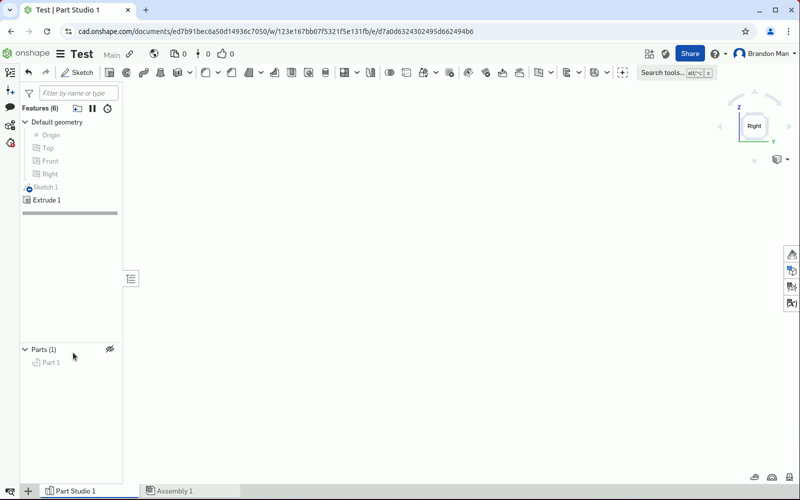
mouse_move(73, 352)
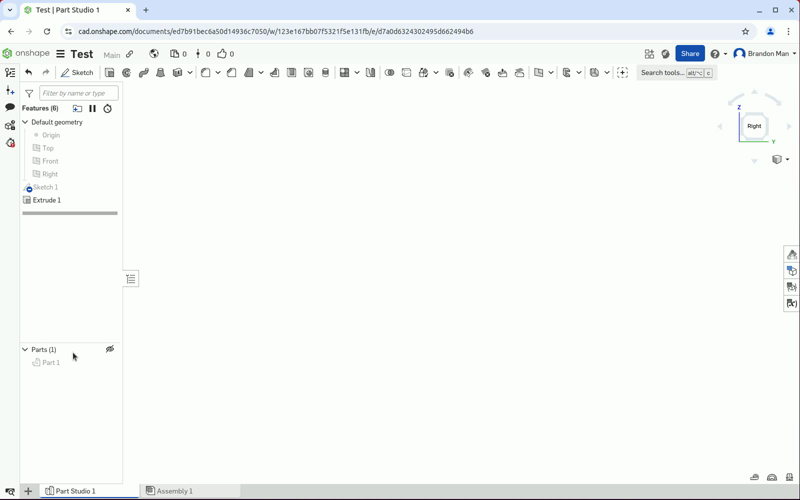
key(shift+y)
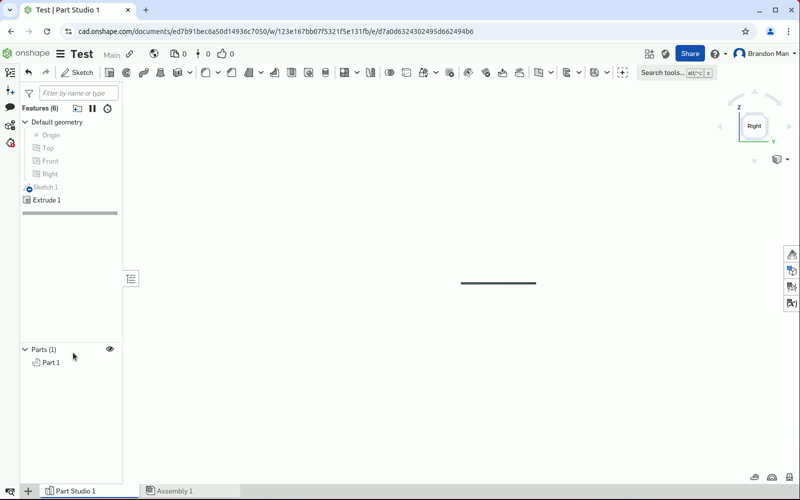
mouse_move(541, 75)
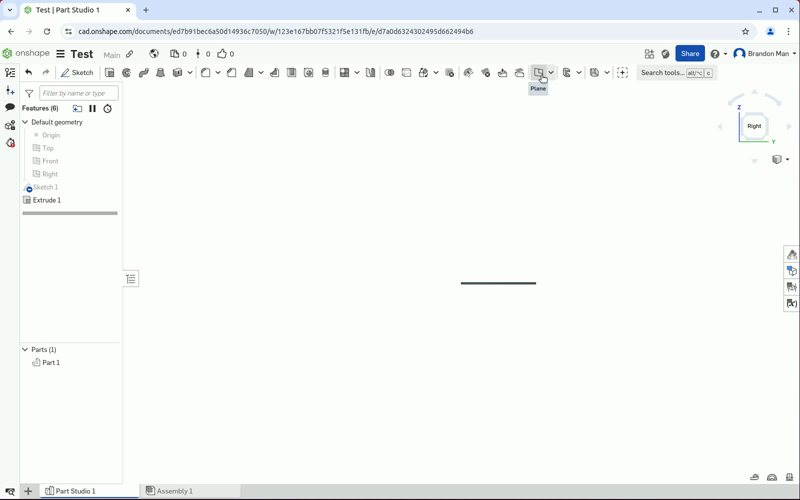
click(541, 75)
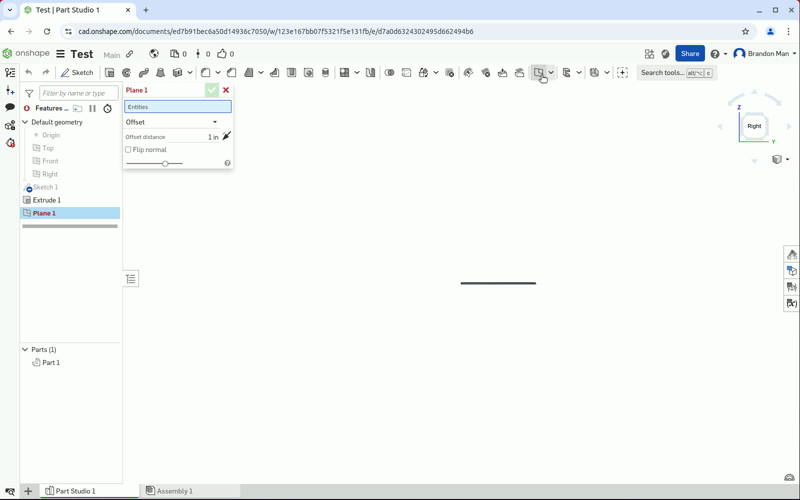
mouse_move(73, 176)
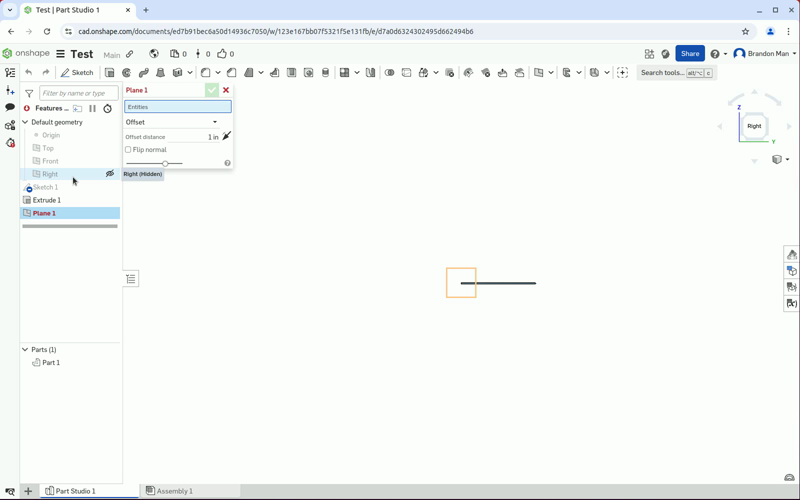
click(73, 176)
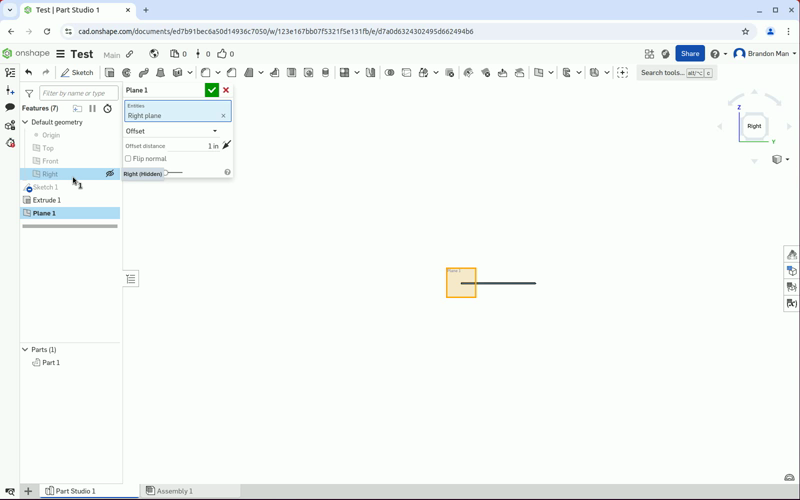
key(tab, 2)
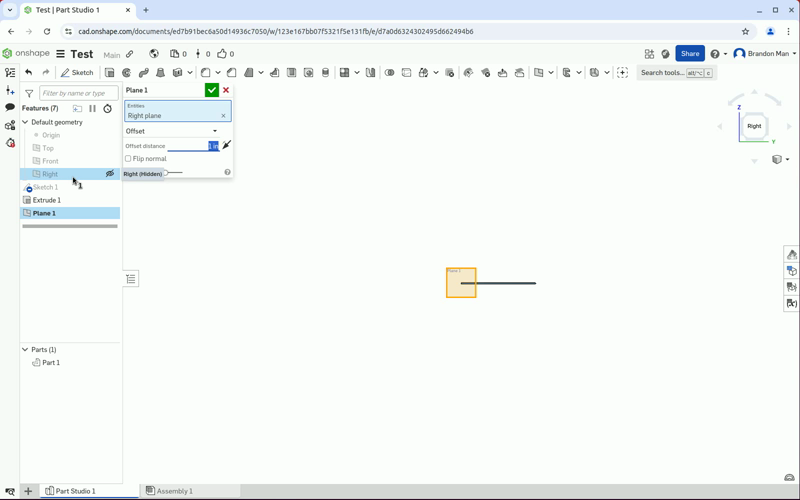
text(23.108)
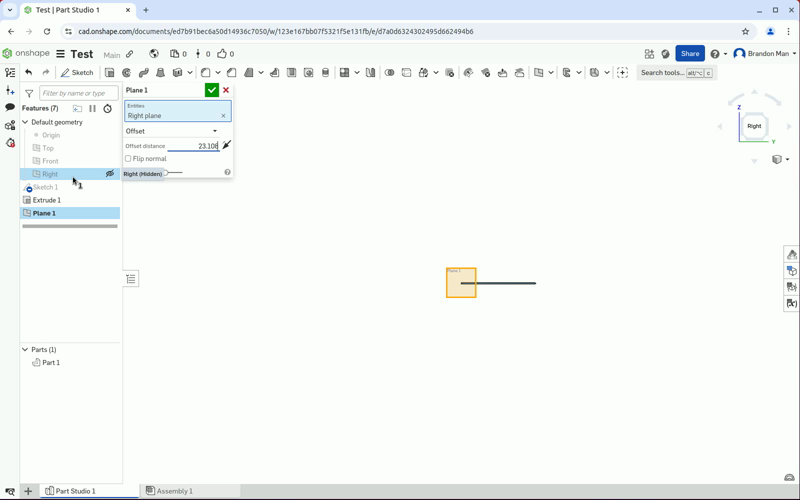
key(enter, 2)
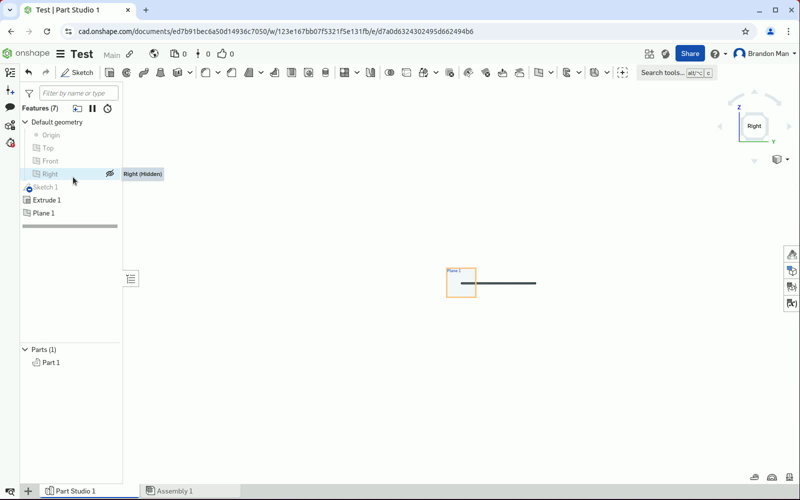
key(shift+s)
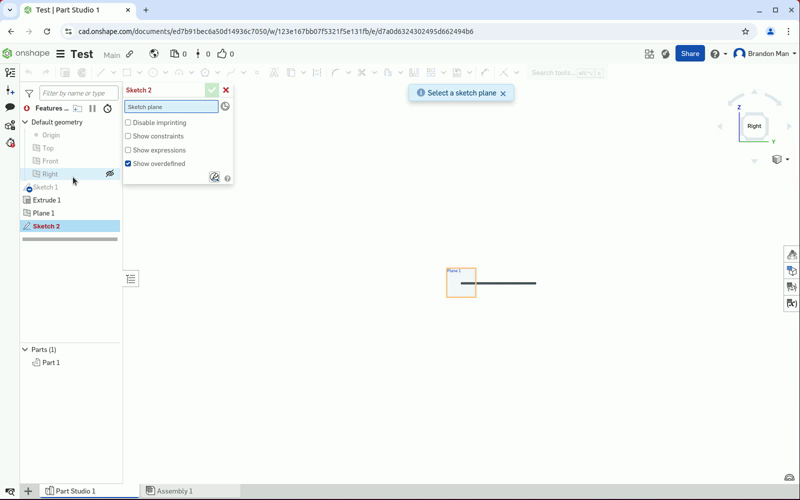
mouse_move(73, 215)
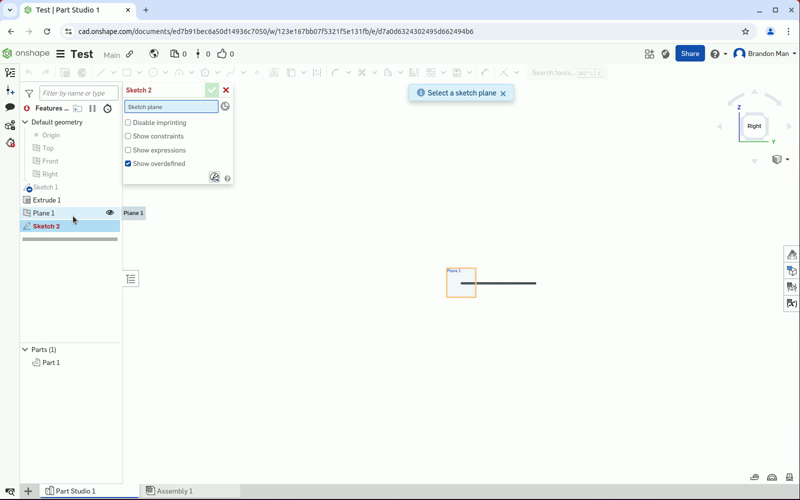
click(73, 215)
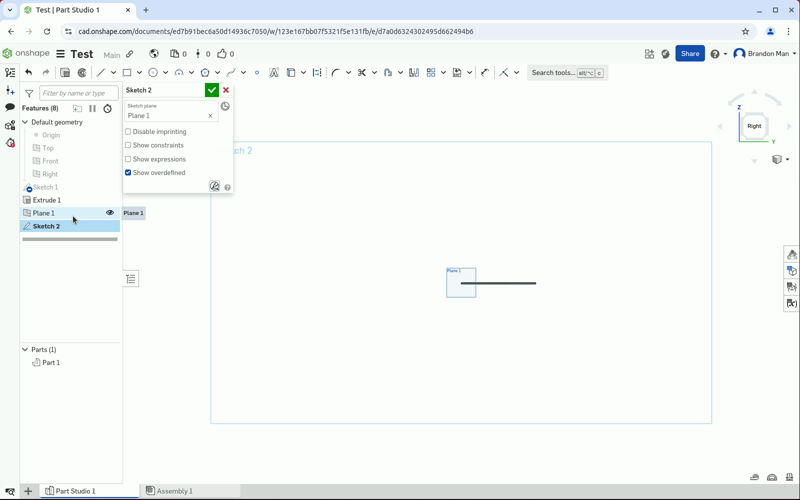
mouse_move(73, 352)
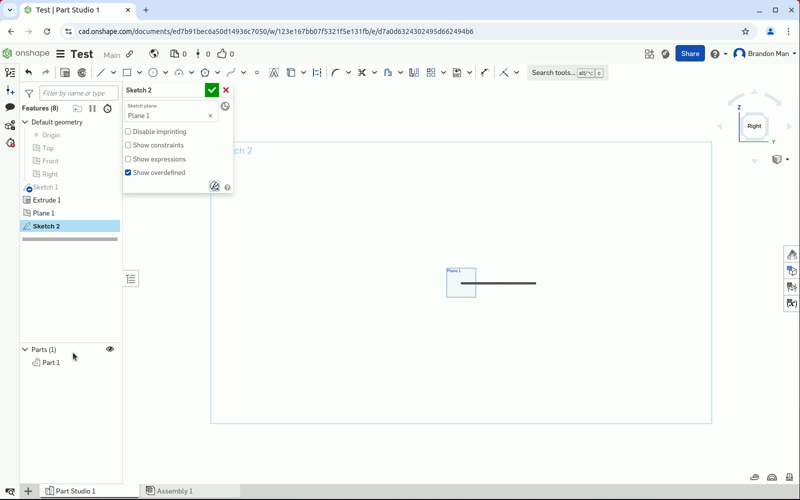
key(y)
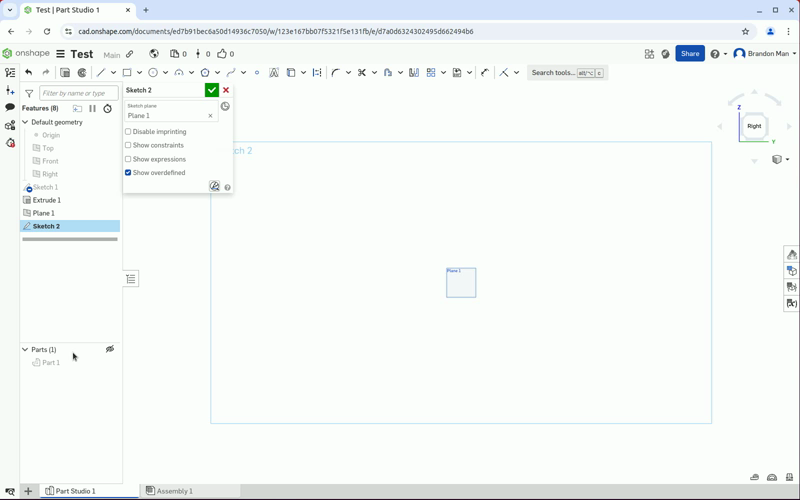
key(l)
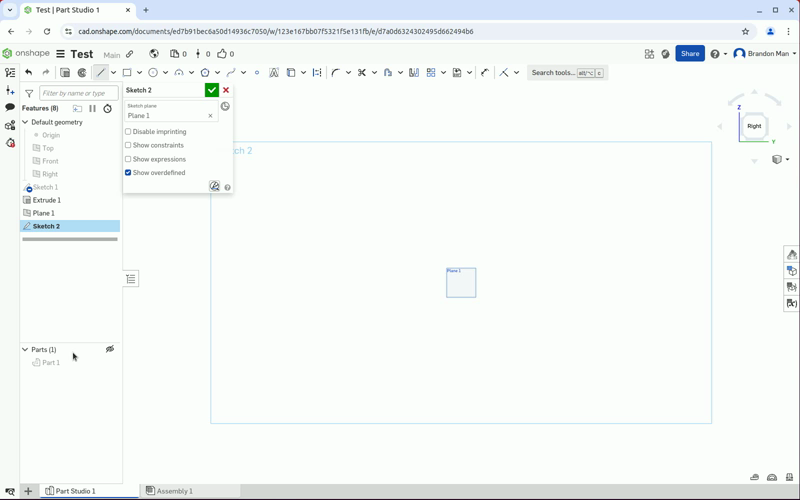
key_down(shift)
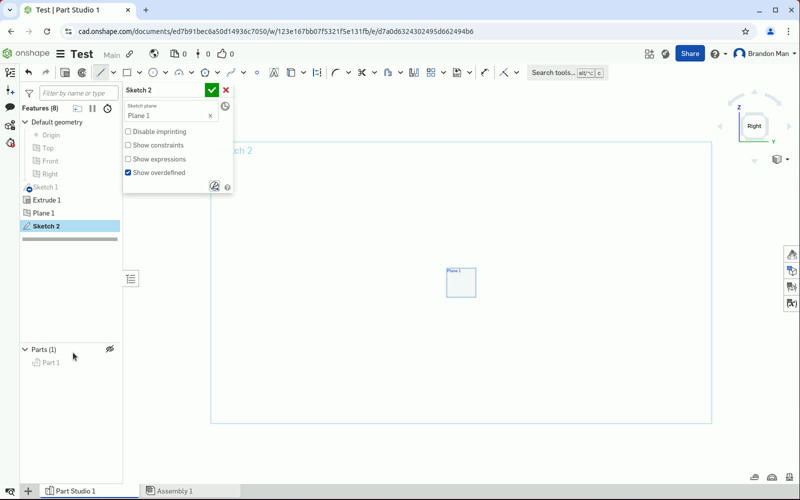
mouse_move(502, 282)
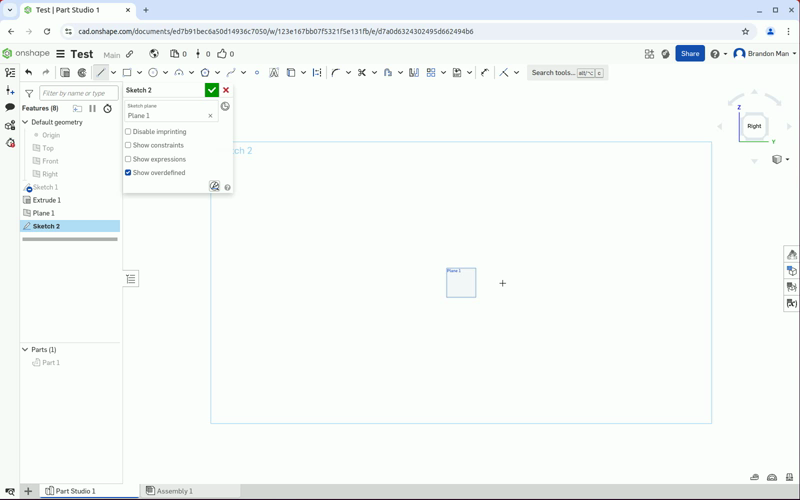
click(502, 282)
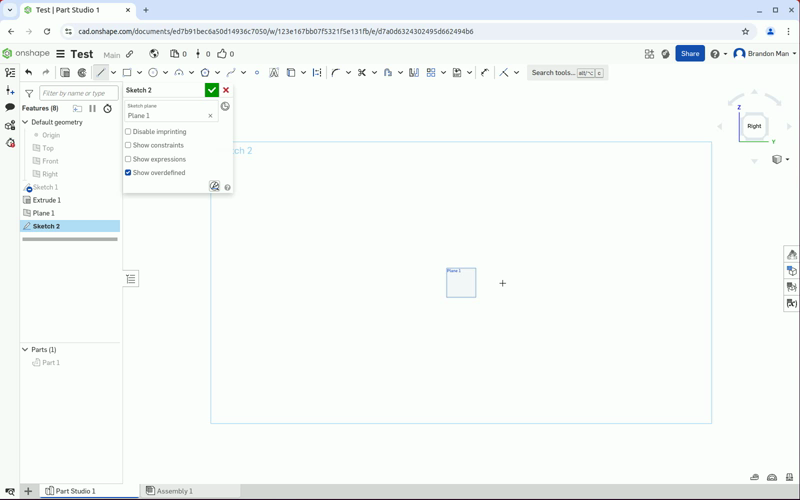
key_up(shift)
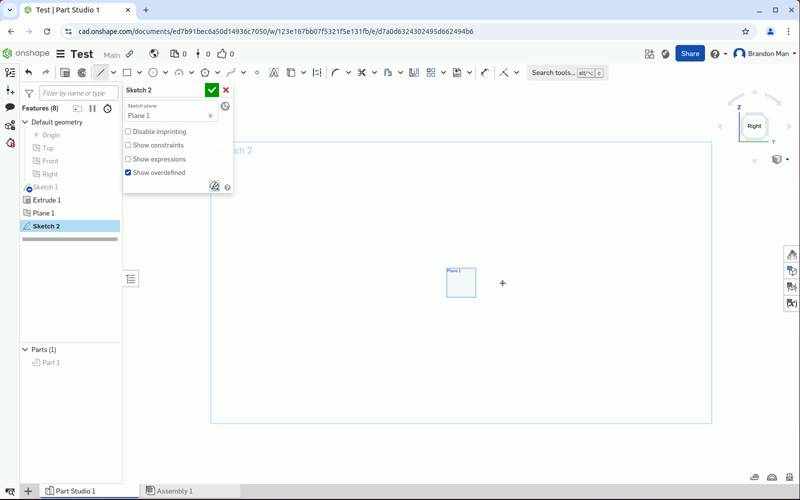
key_down(shift)
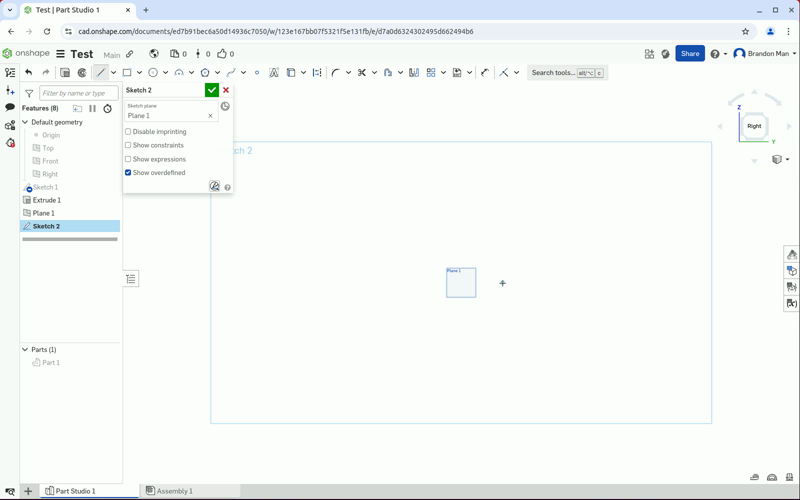
mouse_move(532, 282)
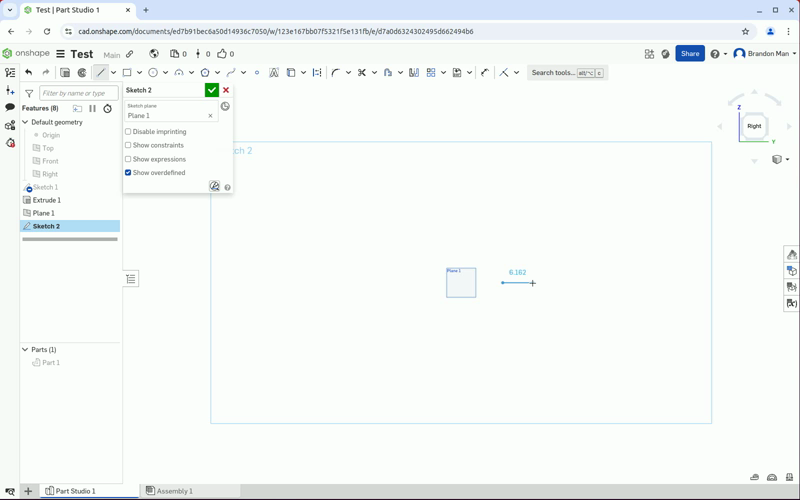
mouse_move(534, 282)
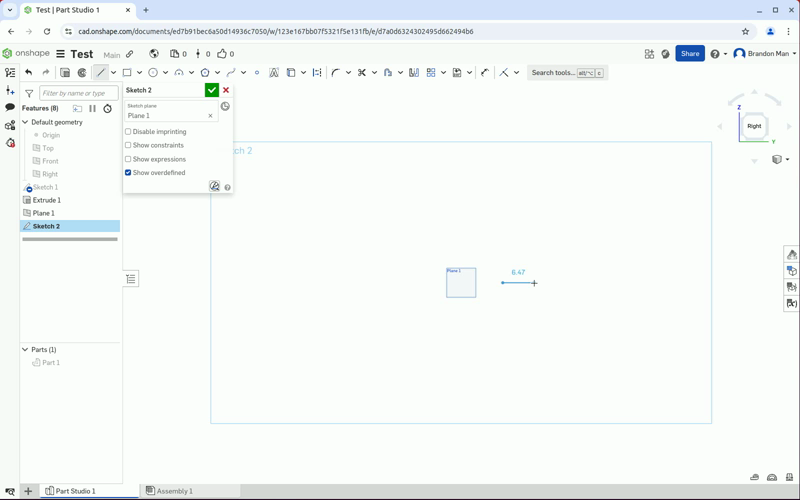
click(534, 282)
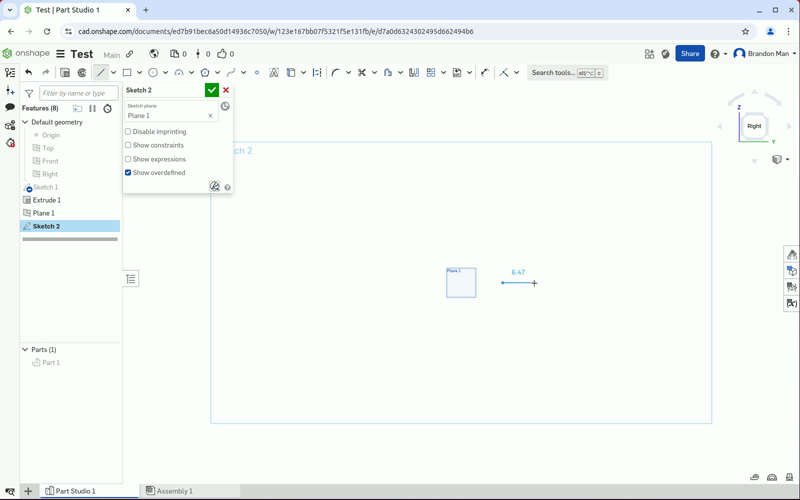
key_up(shift)
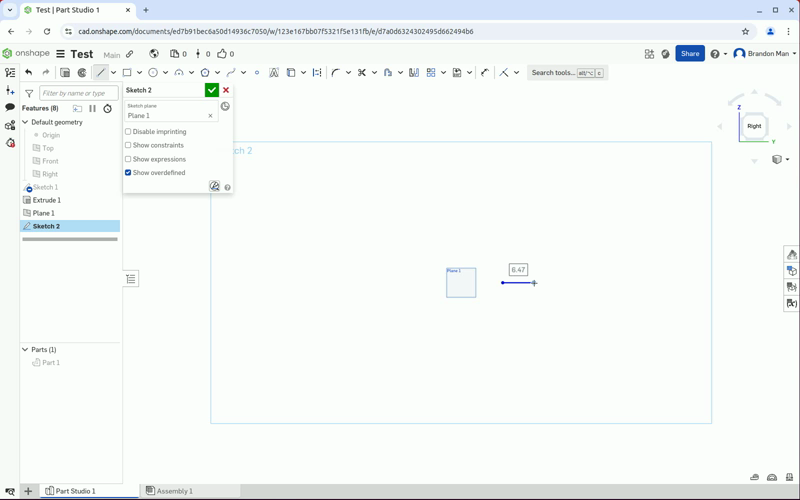
key_down(shift)
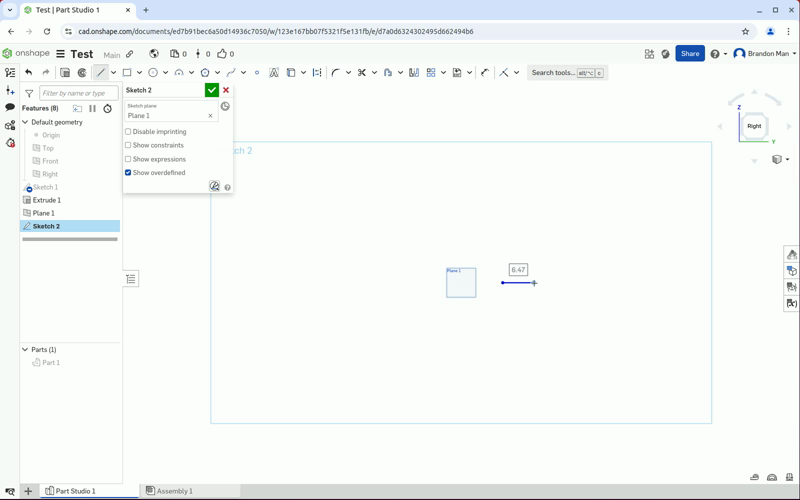
mouse_move(564, 282)
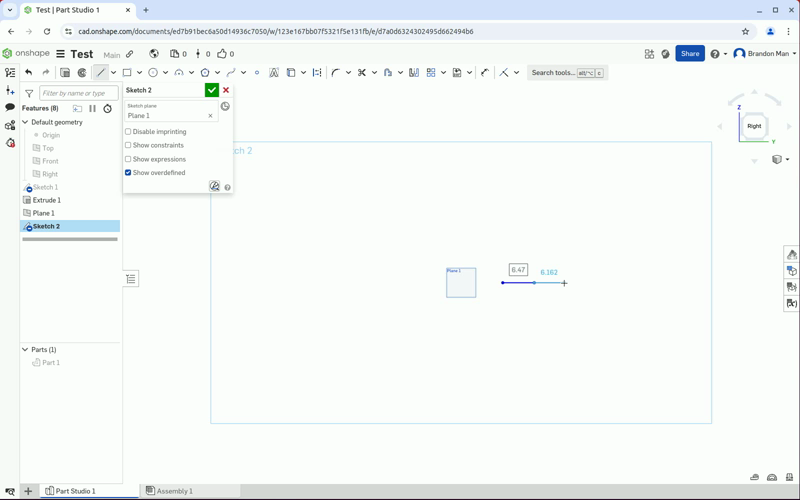
mouse_move(534, 256)
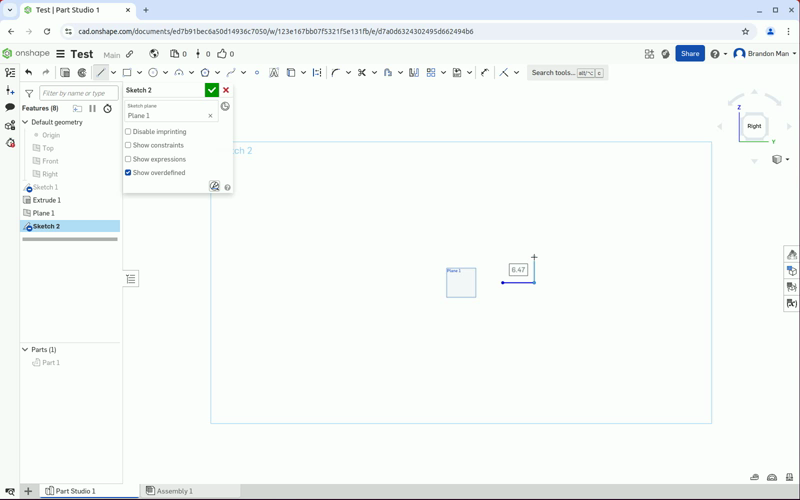
click(534, 256)
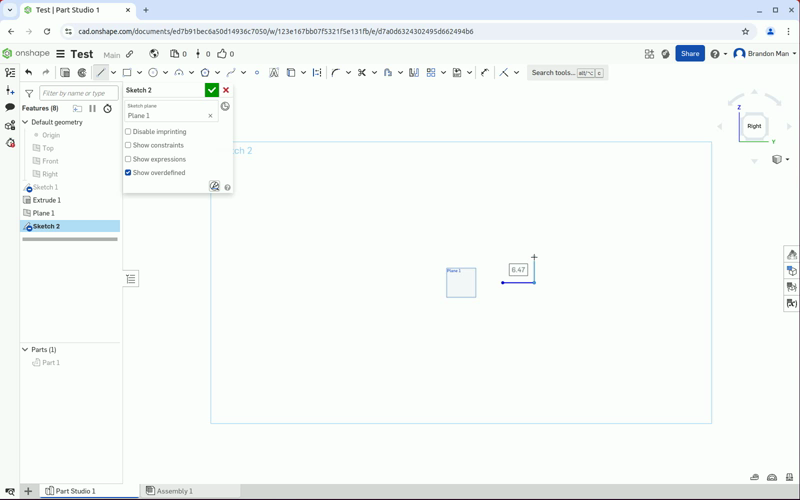
key_up(shift)
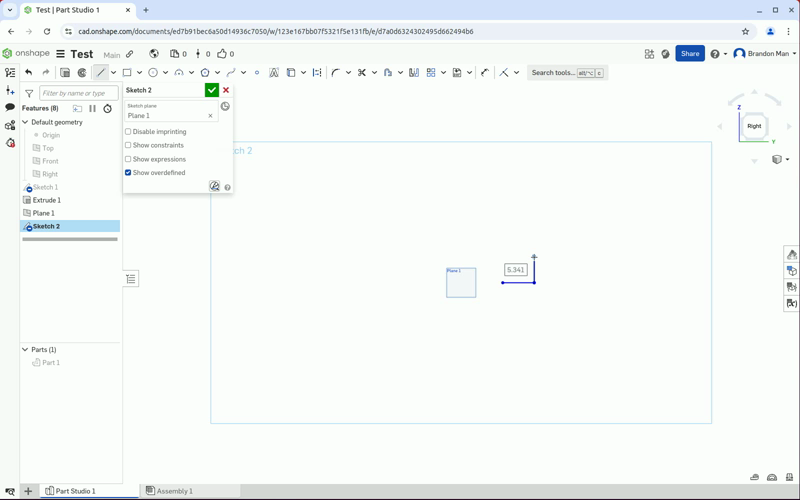
key_down(shift)
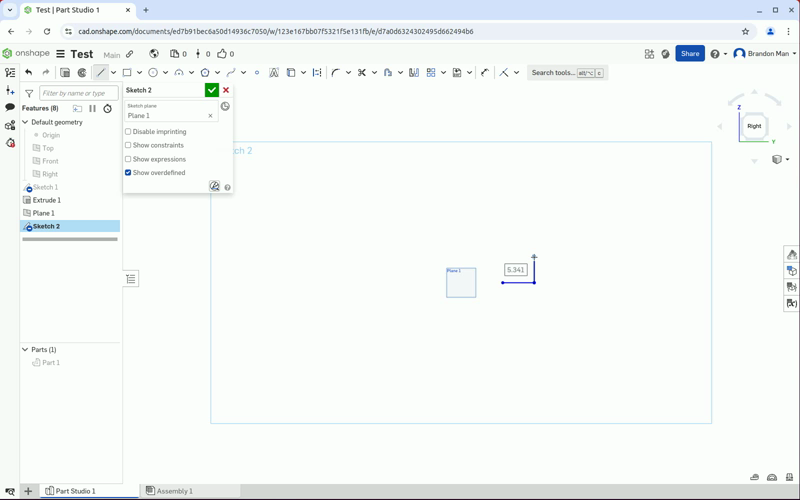
mouse_move(564, 256)
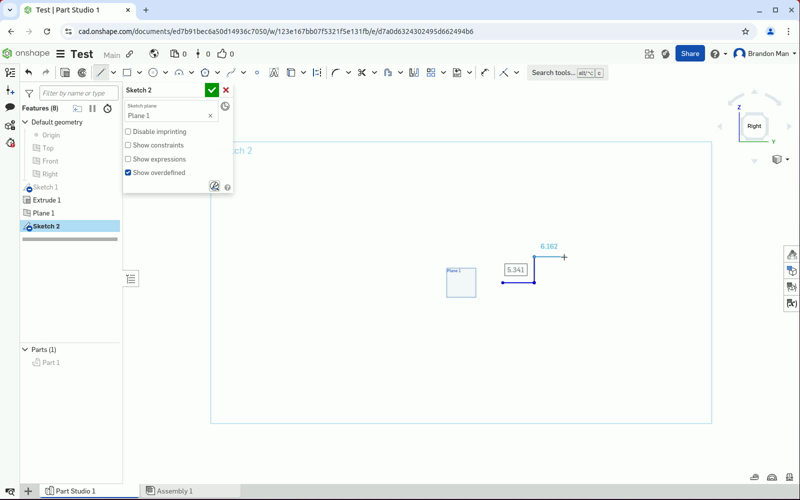
mouse_move(502, 256)
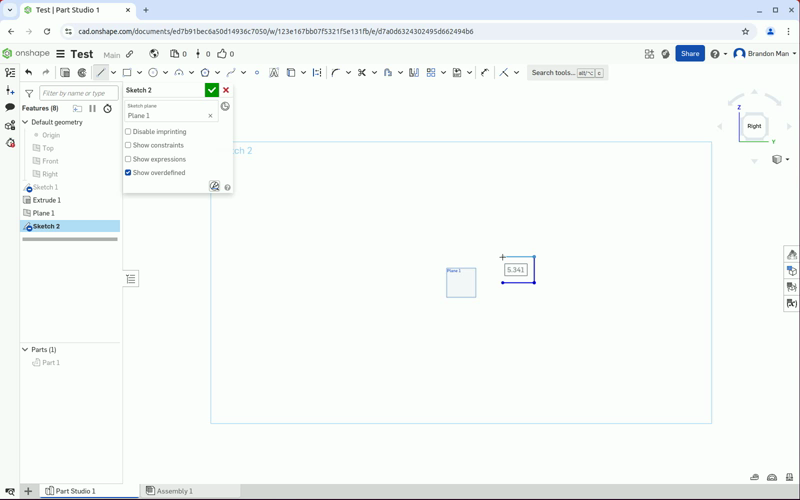
click(502, 256)
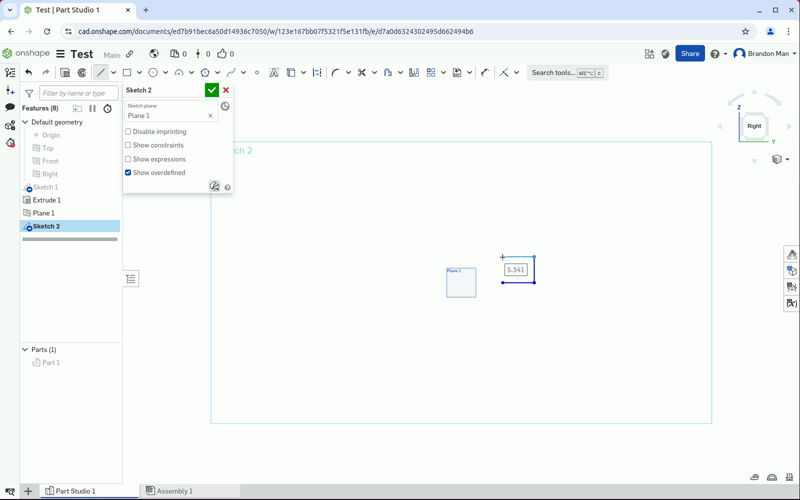
key_up(shift)
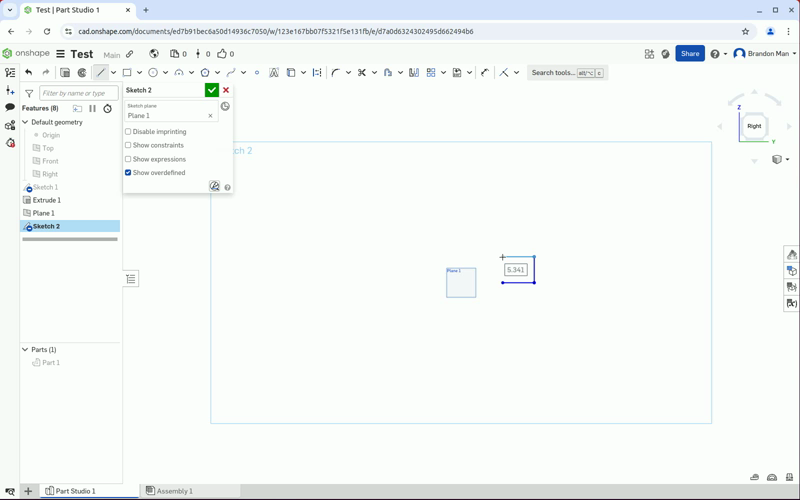
mouse_move(532, 256)
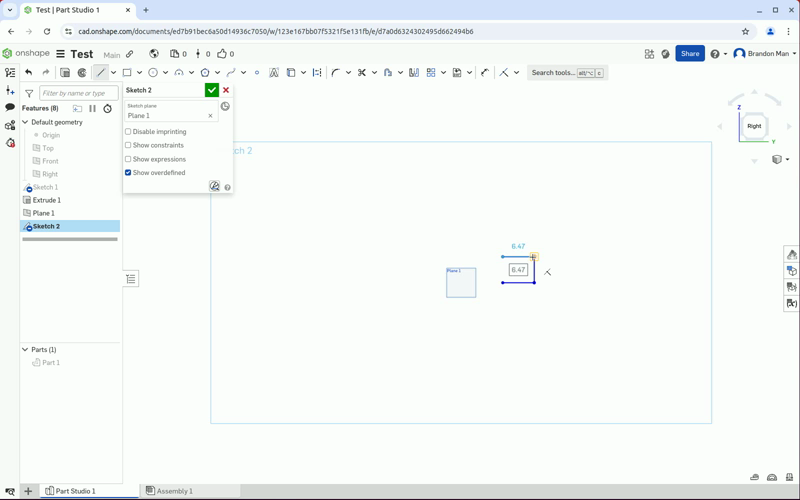
key_down(shift)
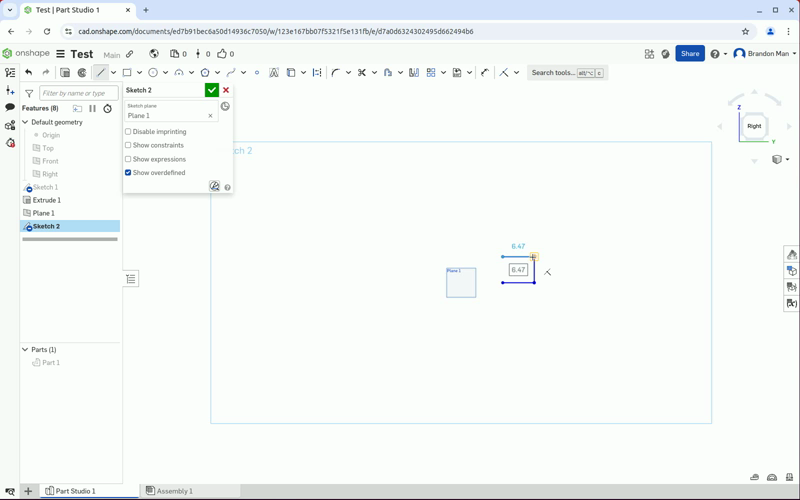
mouse_move(502, 282)
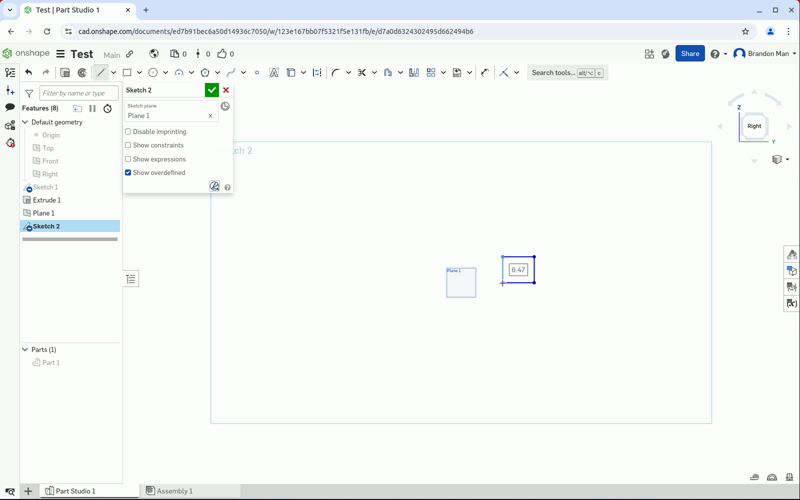
key_up(shift)
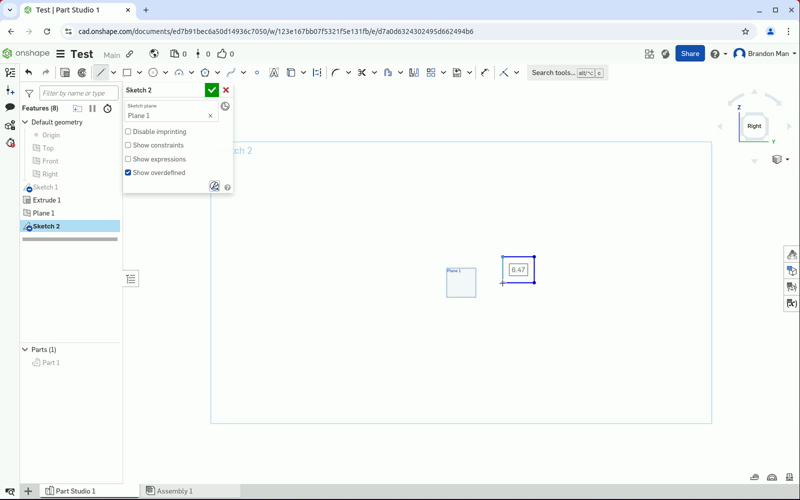
click(502, 282)
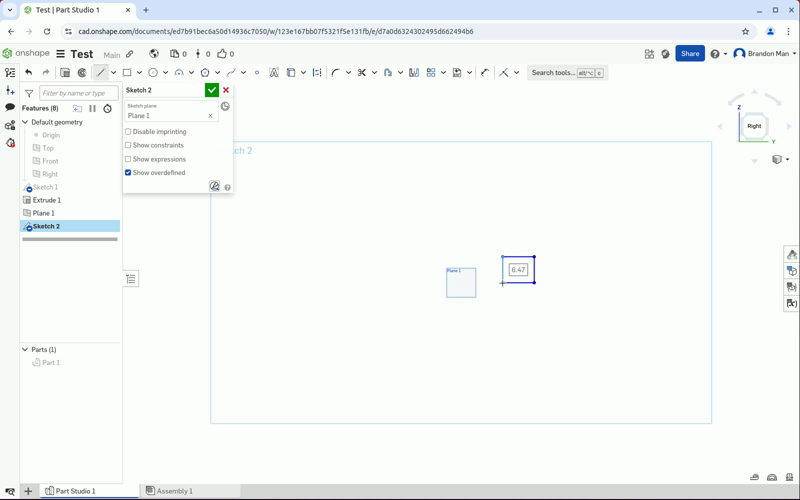
key(esc)
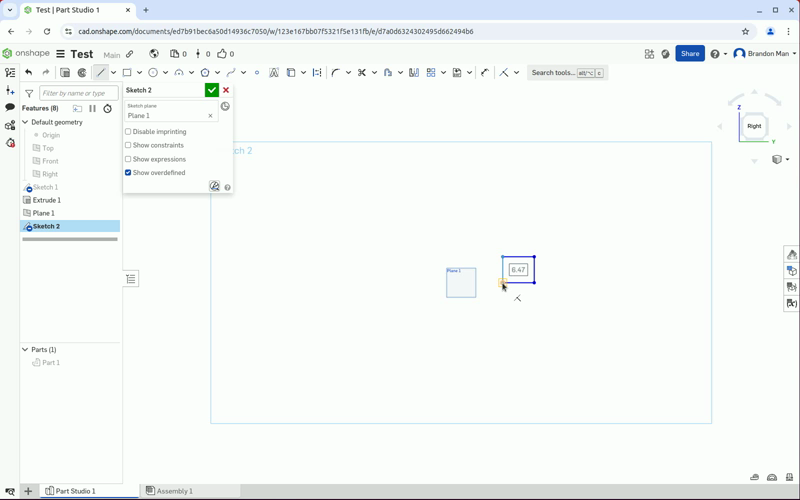
mouse_move(519, 257)
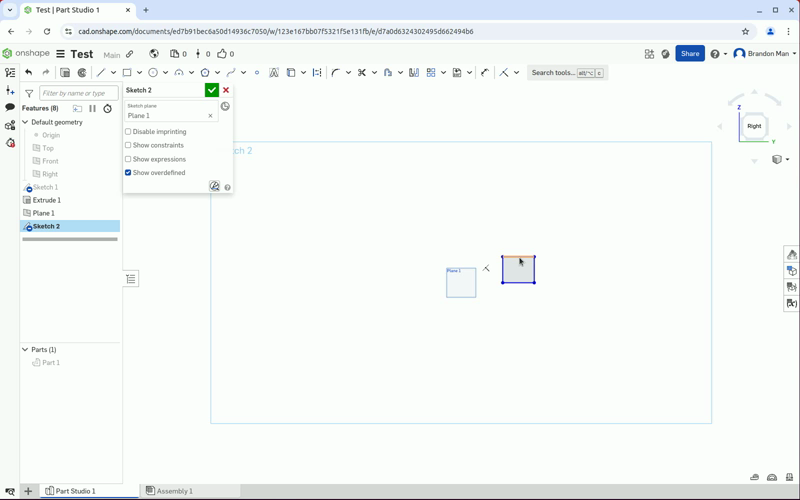
scroll(6)
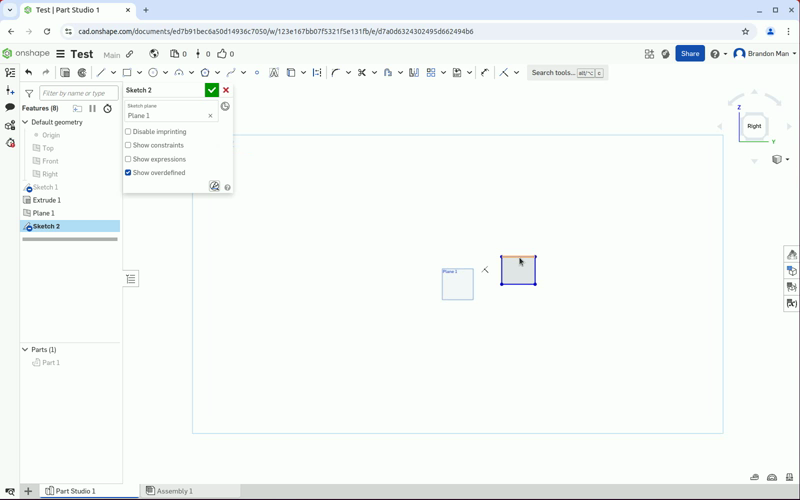
scroll(6)
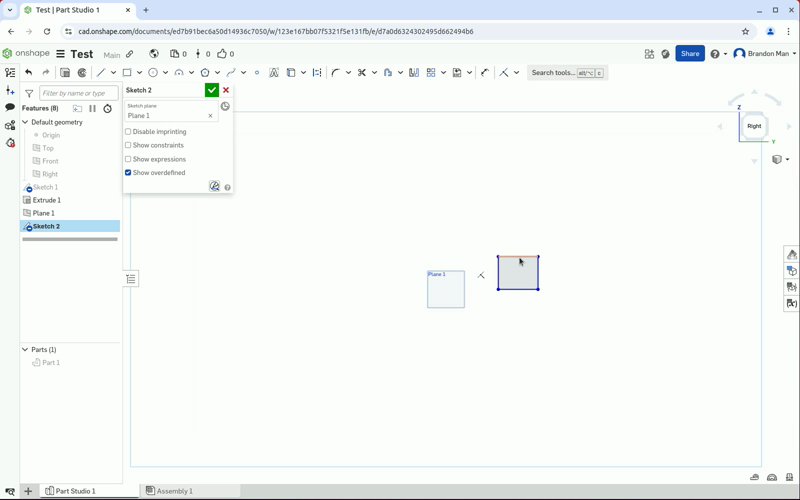
scroll(6)
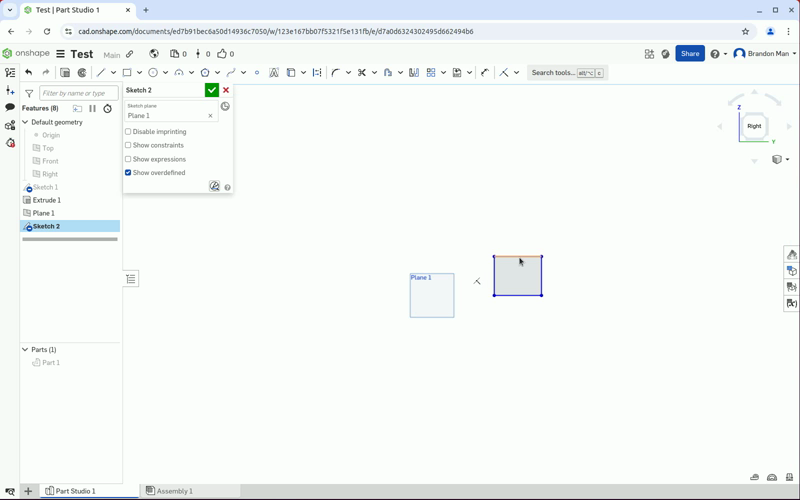
scroll(6)
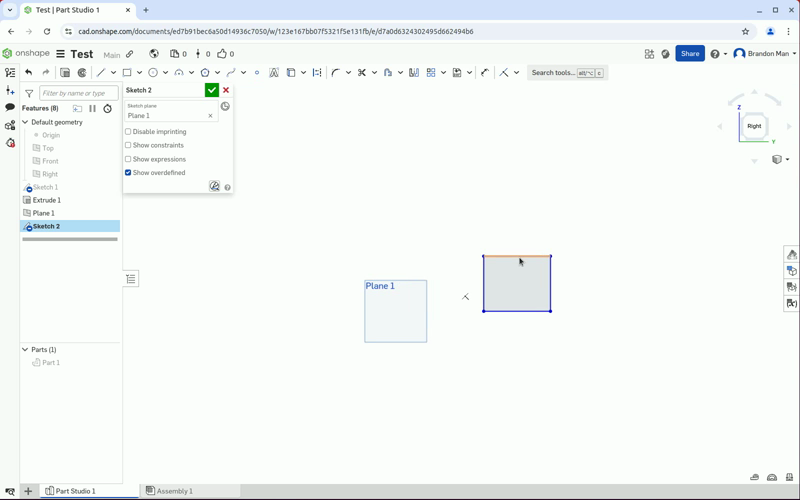
scroll(6)
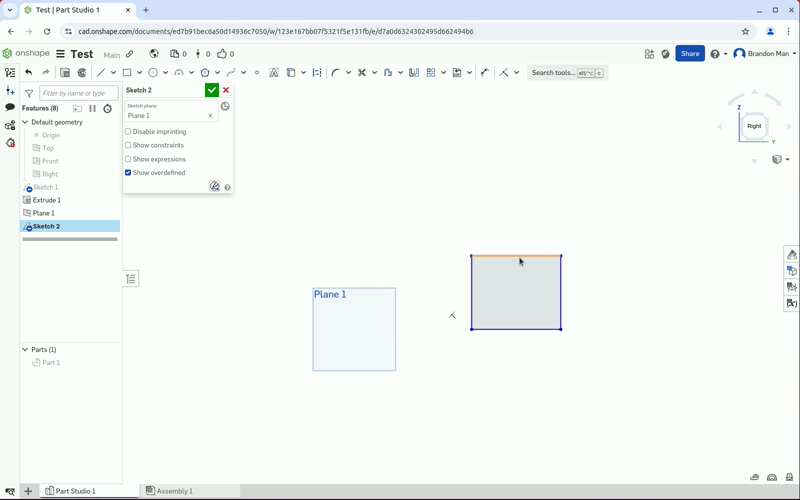
scroll(6)
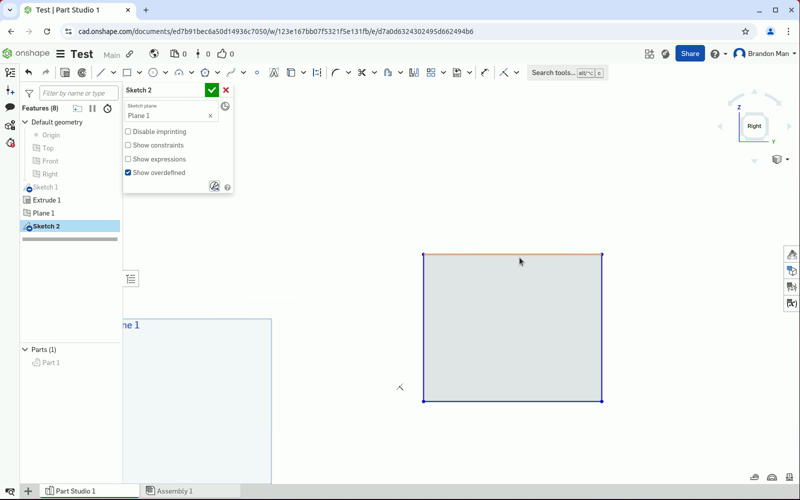
scroll(6)
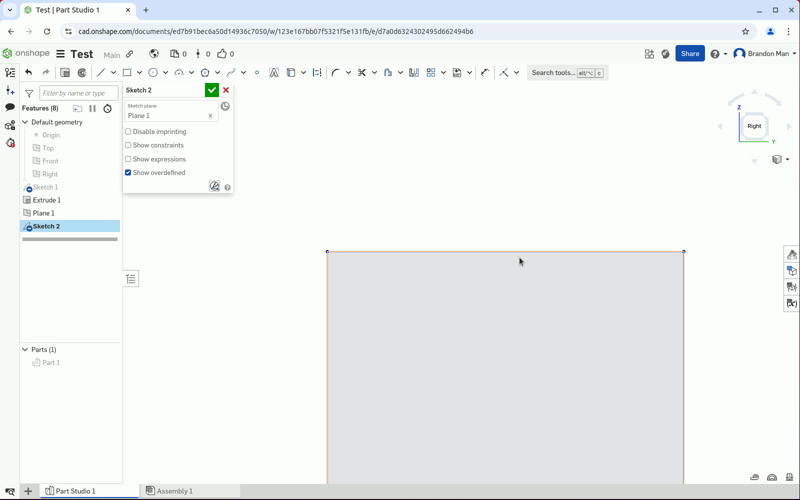
click(519, 257)
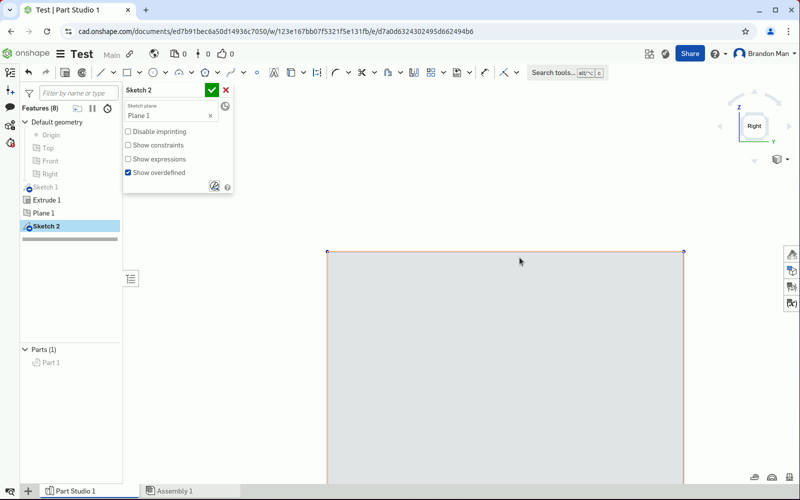
scroll(-6)
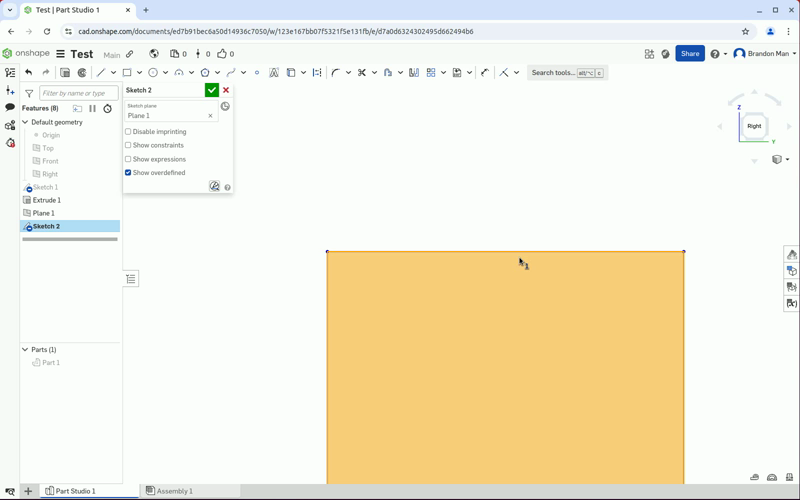
scroll(-6)
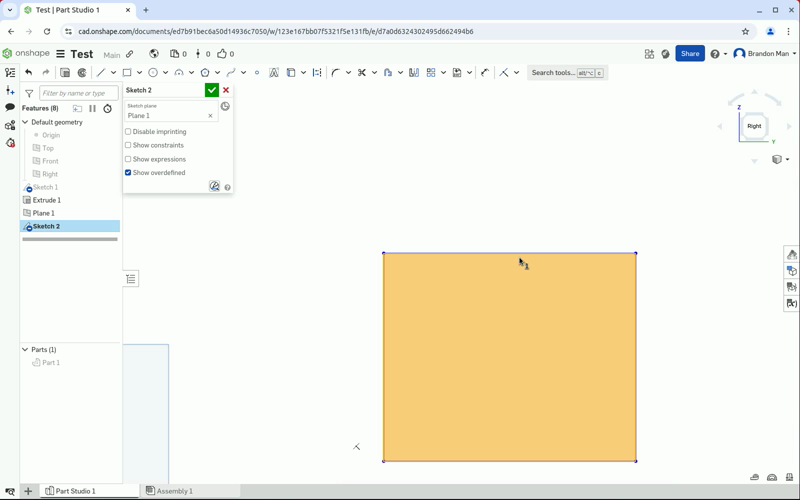
scroll(-6)
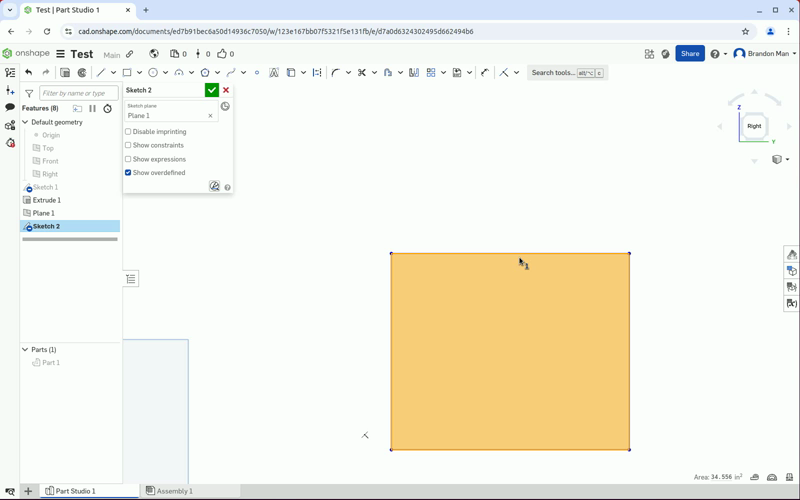
scroll(-6)
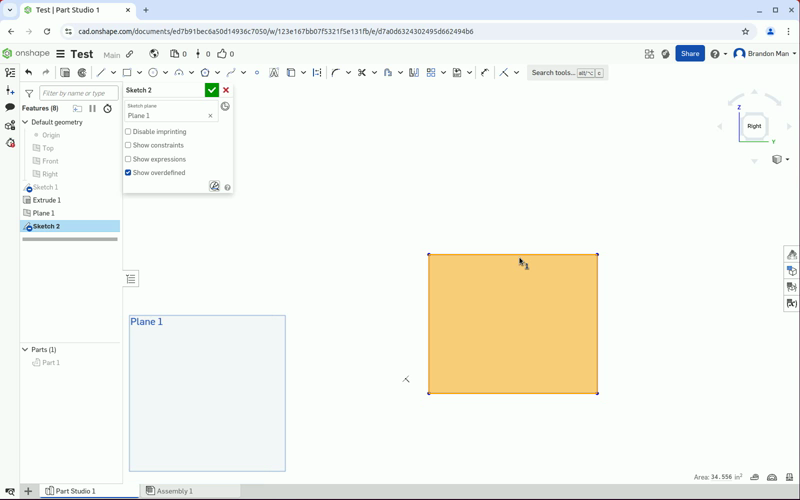
scroll(-6)
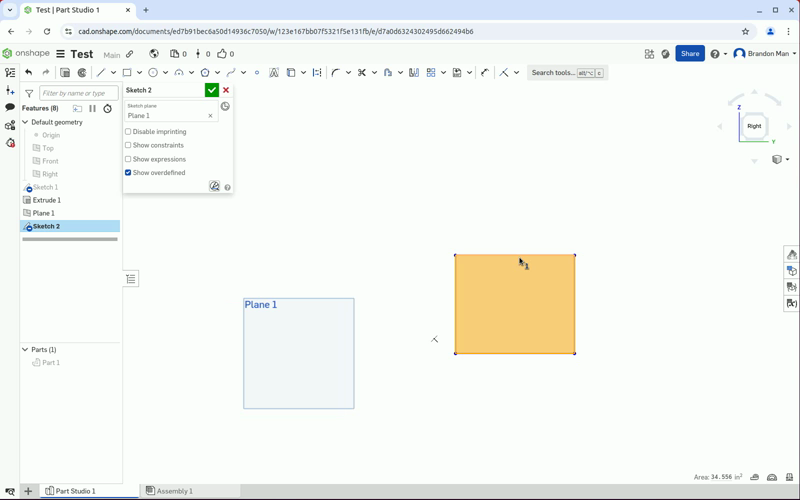
scroll(-6)
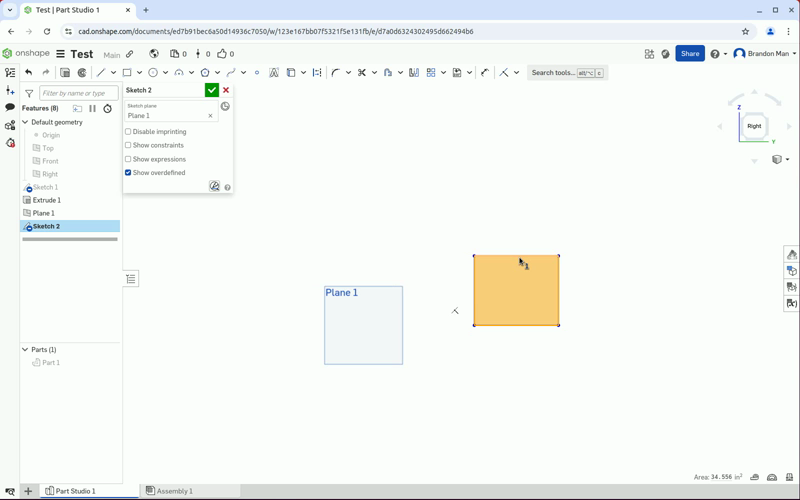
scroll(-6)
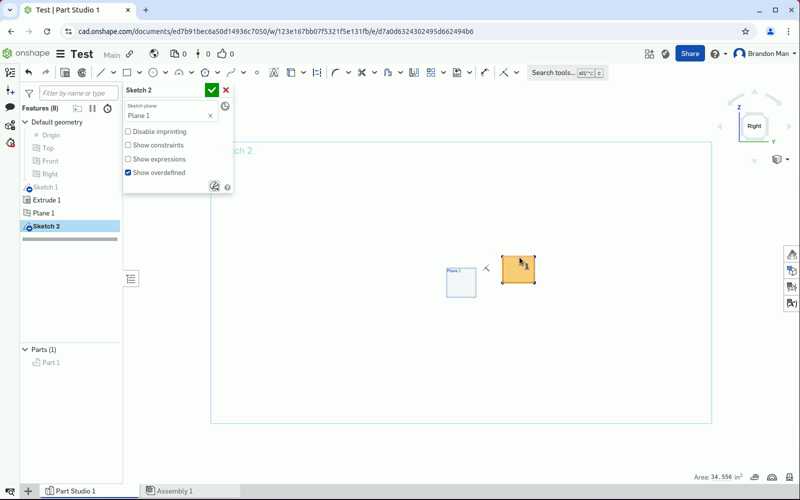
mouse_move(73, 352)
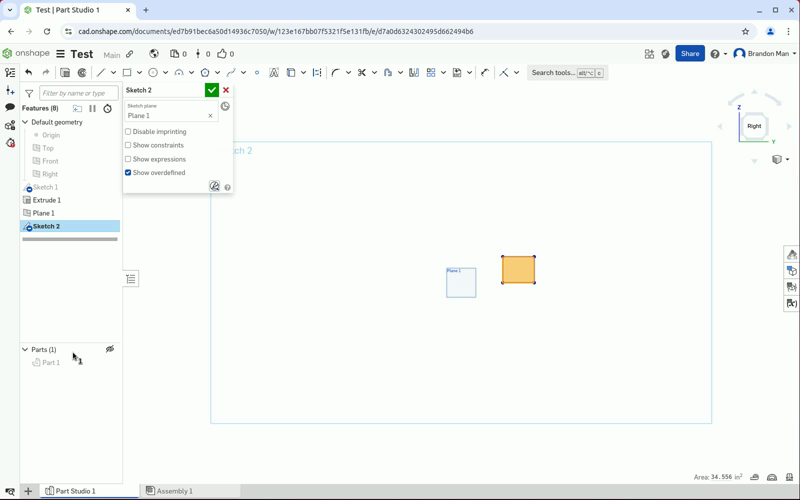
key(shift+y)
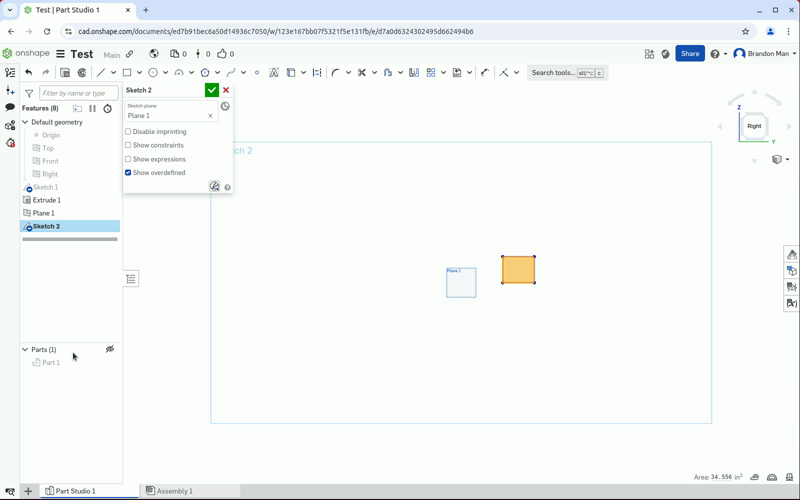
key(shift+e)
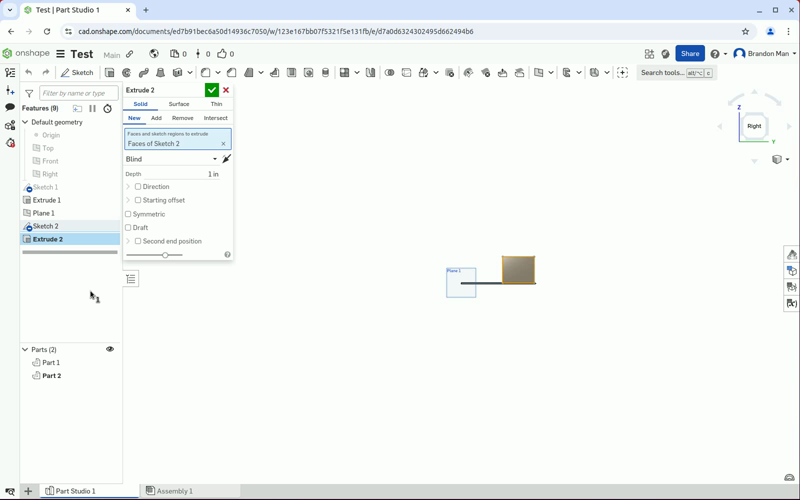
mouse_move(143, 106)
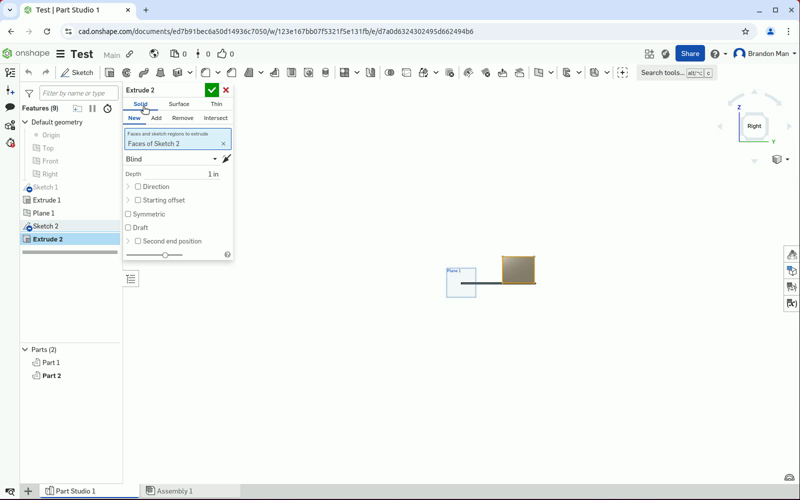
click(143, 106)
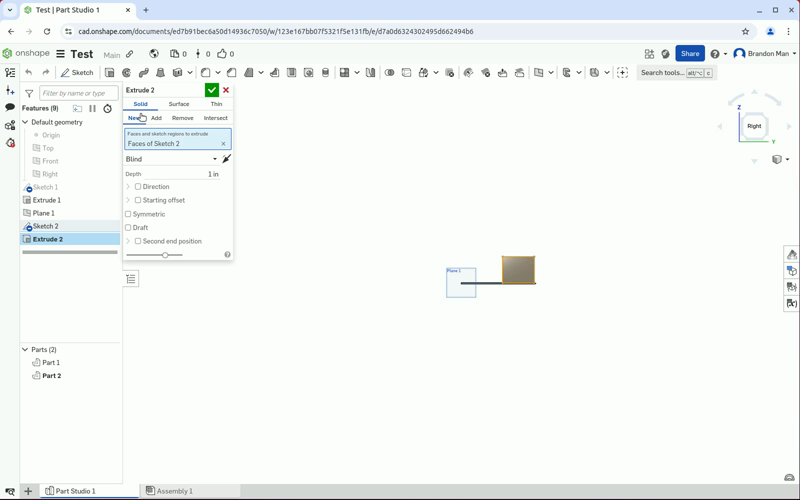
mouse_move(137, 120)
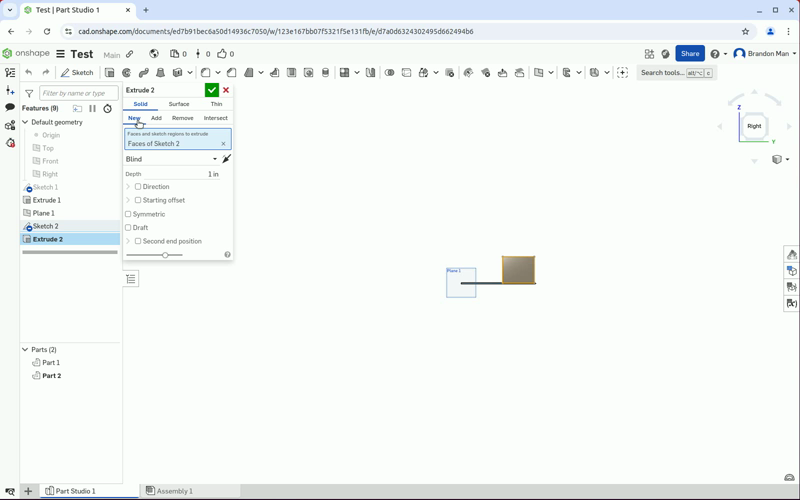
click(137, 120)
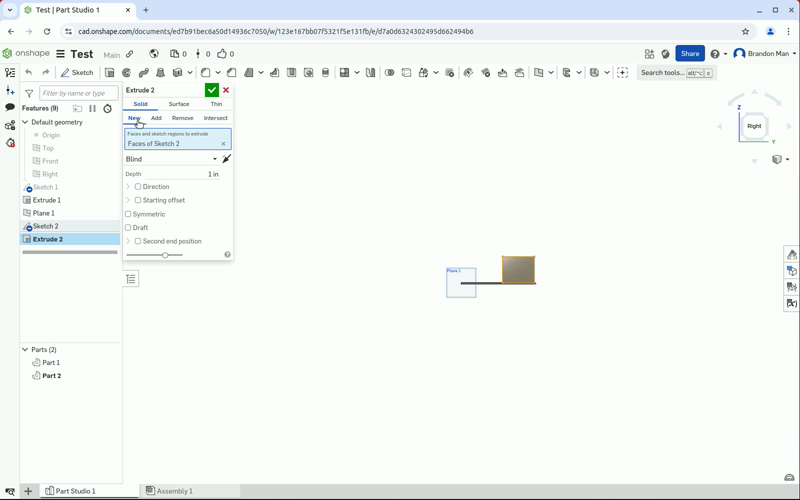
key(tab, 4)
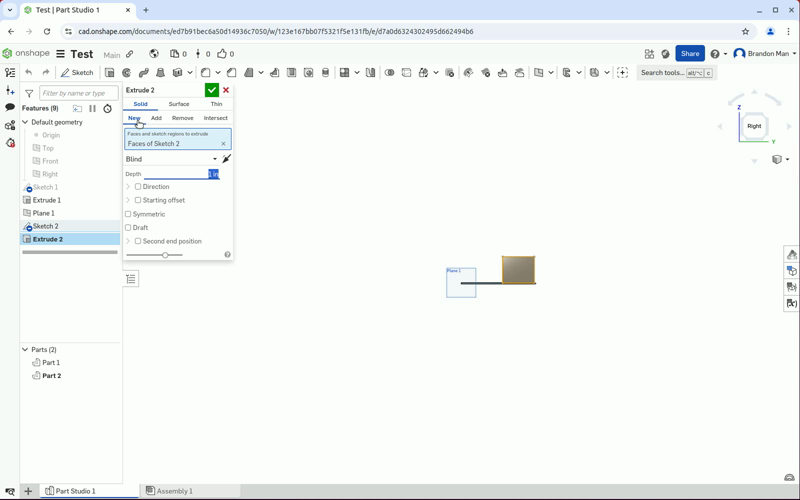
text(-0.241)
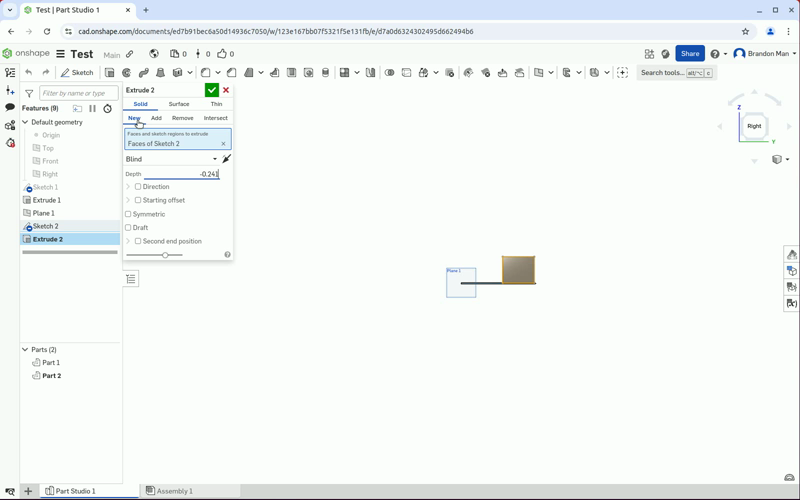
key(enter)
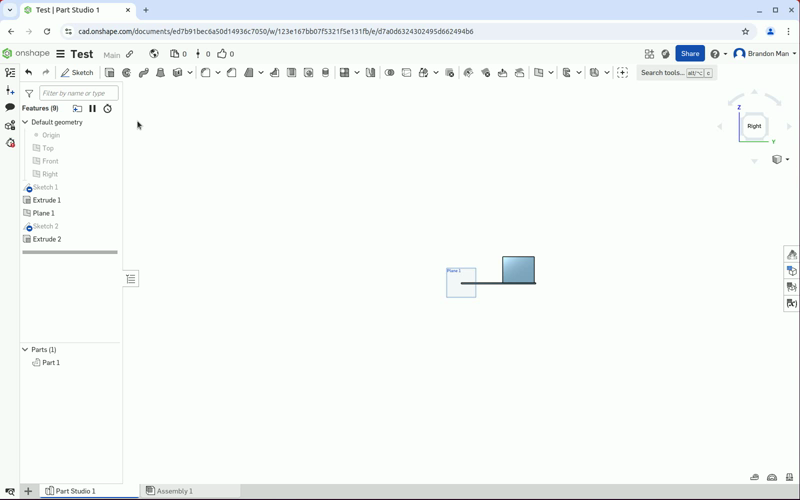
key(shift+h)
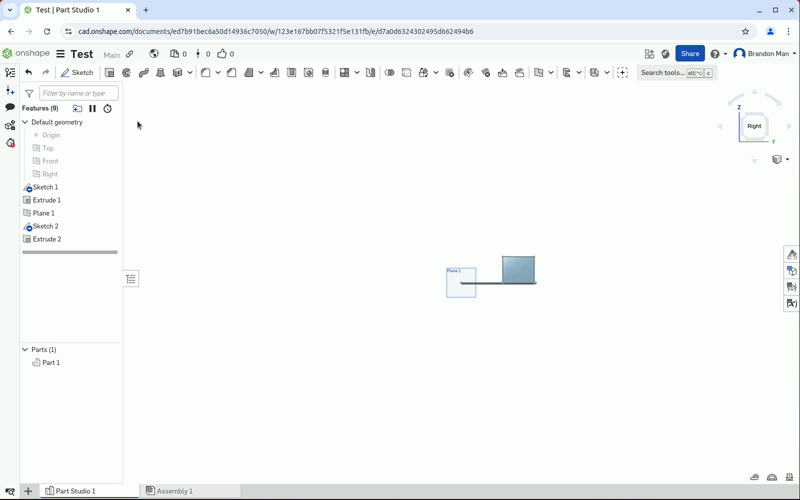
key(shift+h)
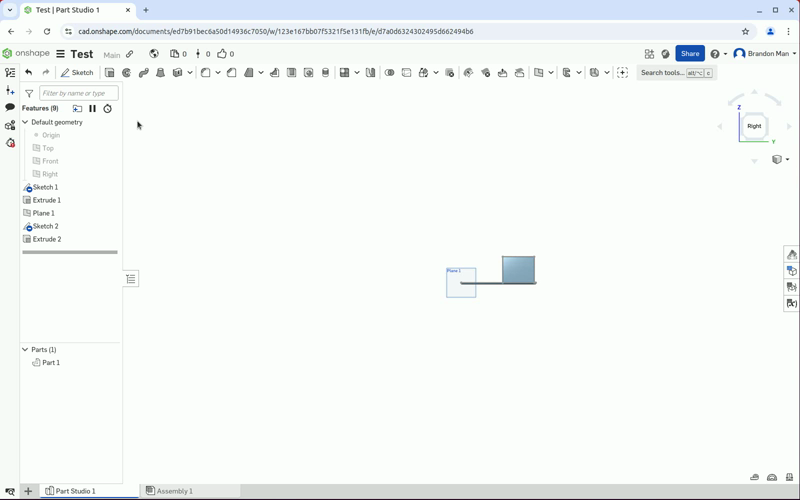
key(shift+7)
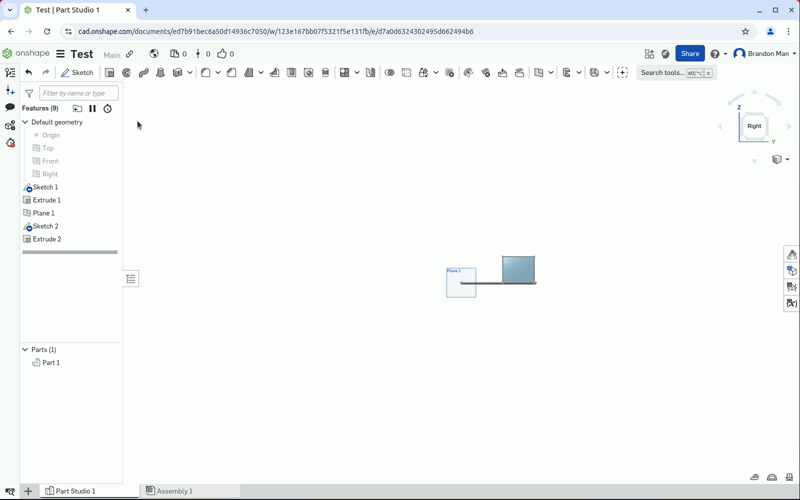
key(right, 2)
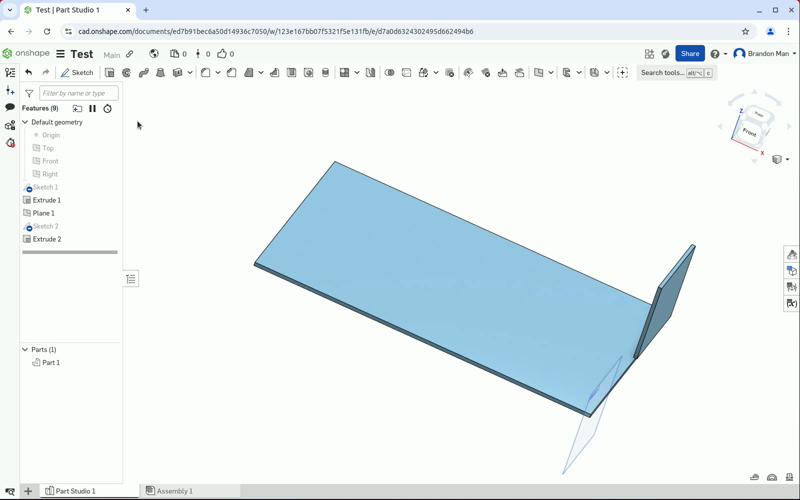
key(down, 2)
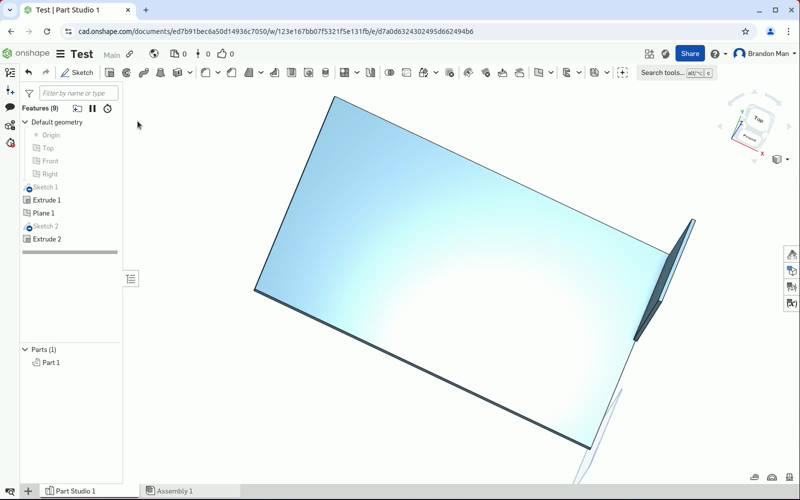
key(up, 2)
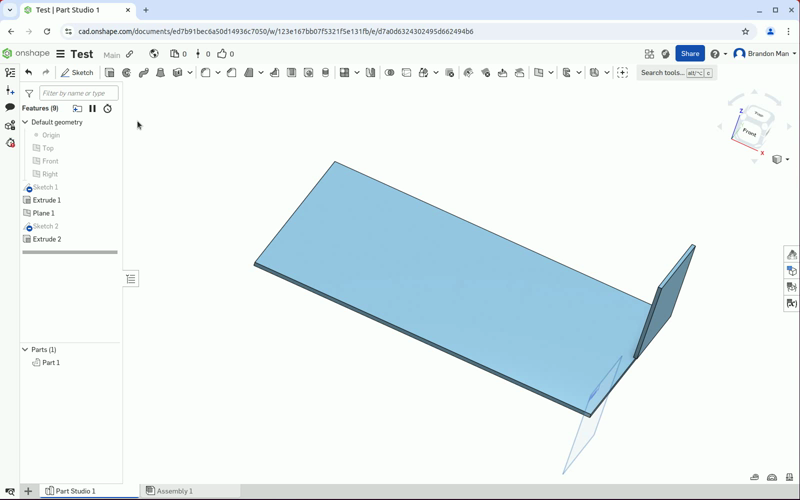
key(left, 2)
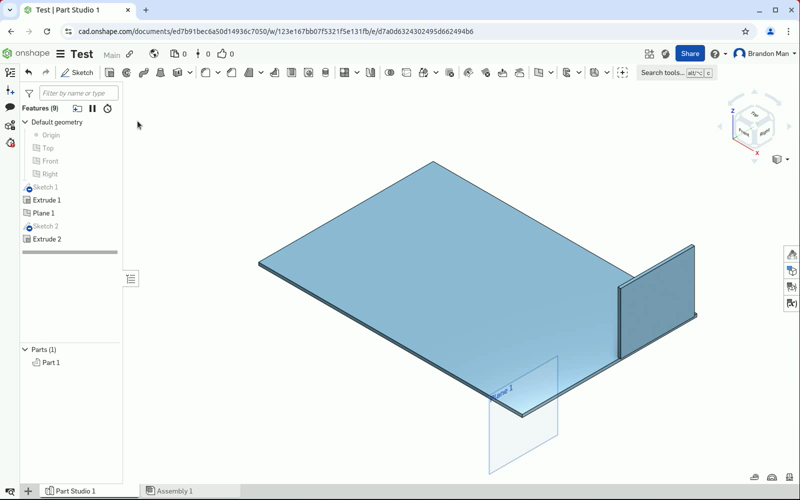
mouse_move(73, 189)
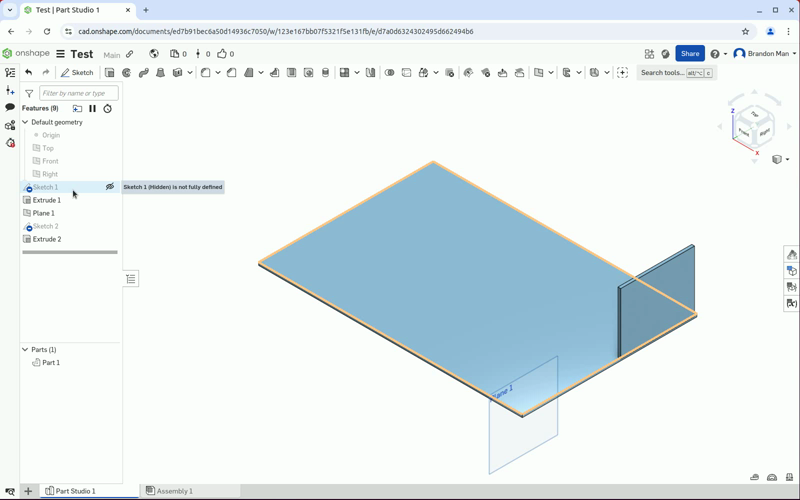
click(73, 189)